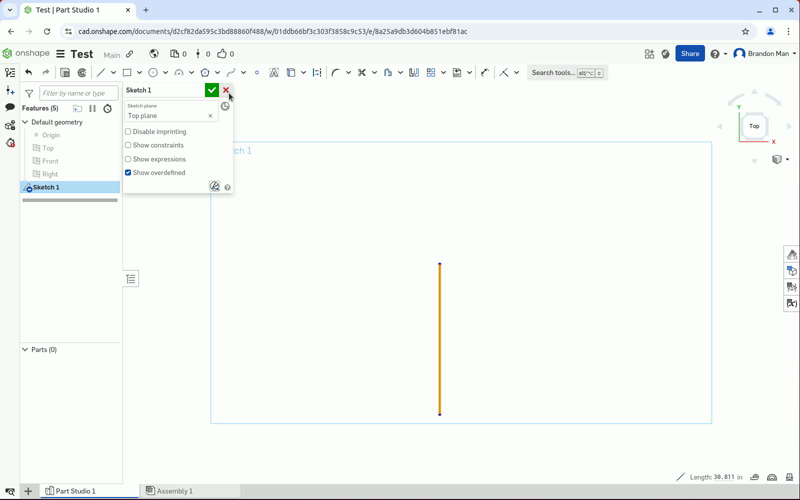
key(shift+h)
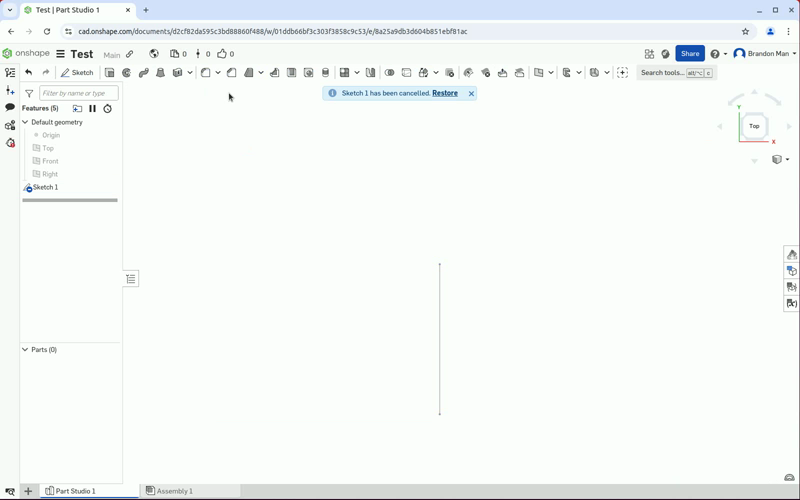
mouse_move(73, 352)
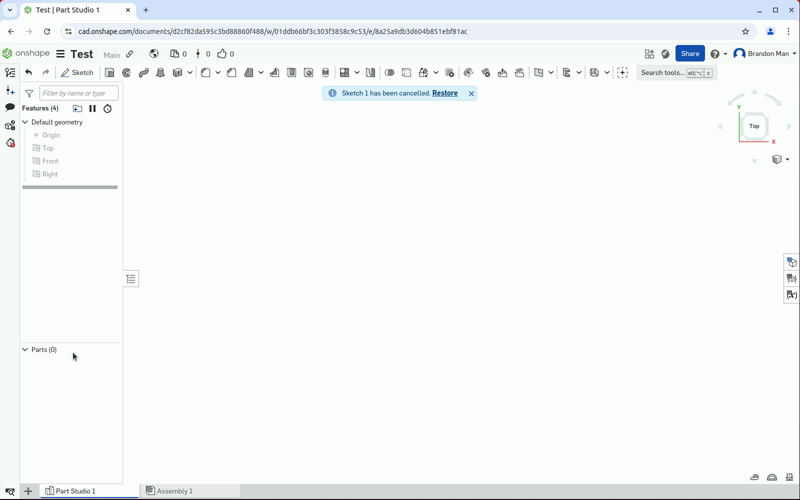
key(y)
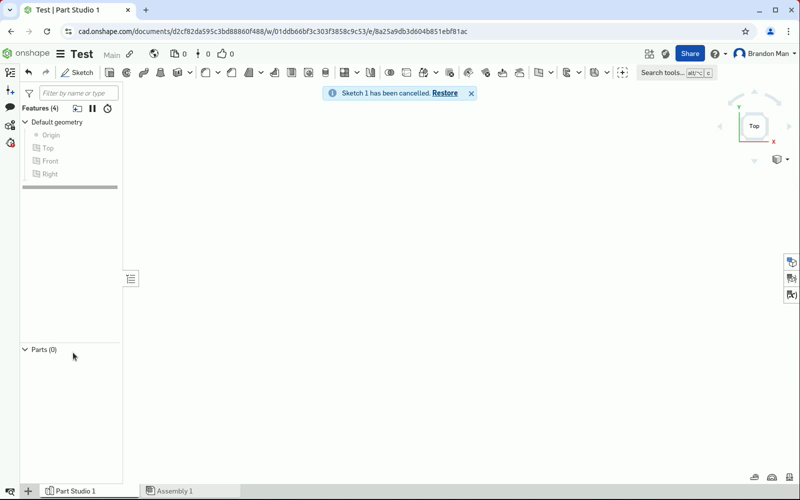
key(shift+p)
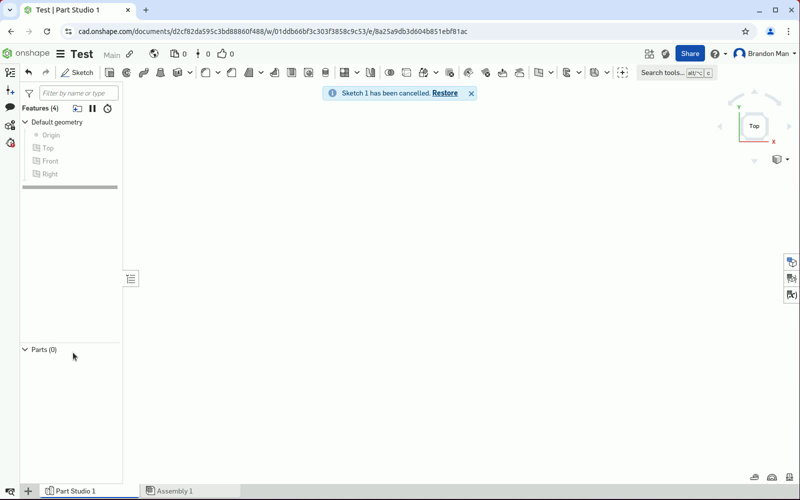
key(space)
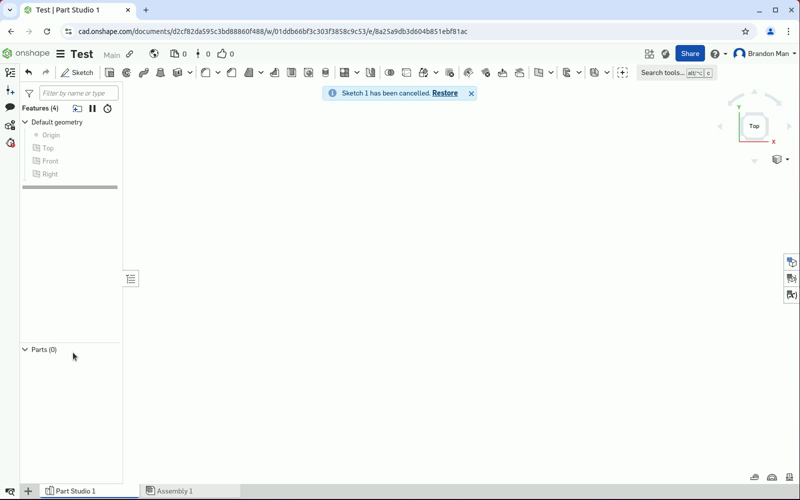
key_down(shift)
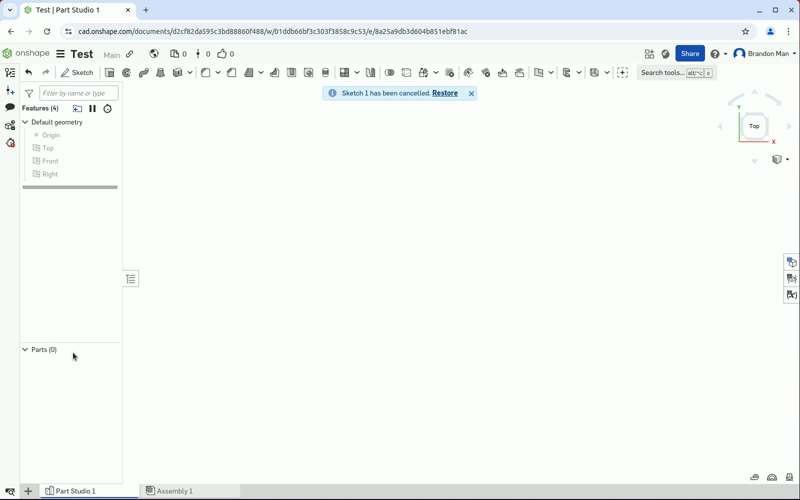
key(up)
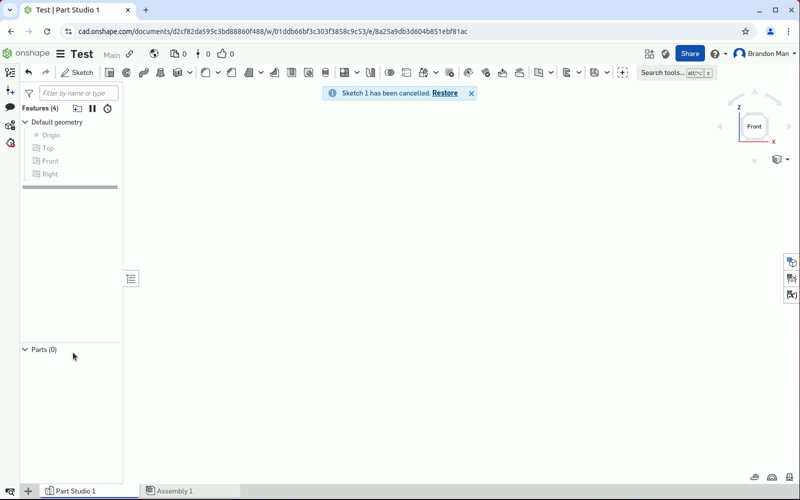
key_up(shift)
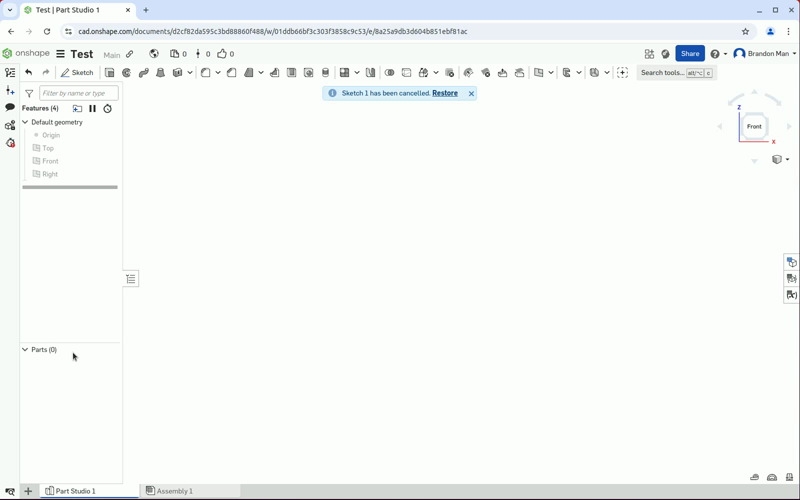
key(space)
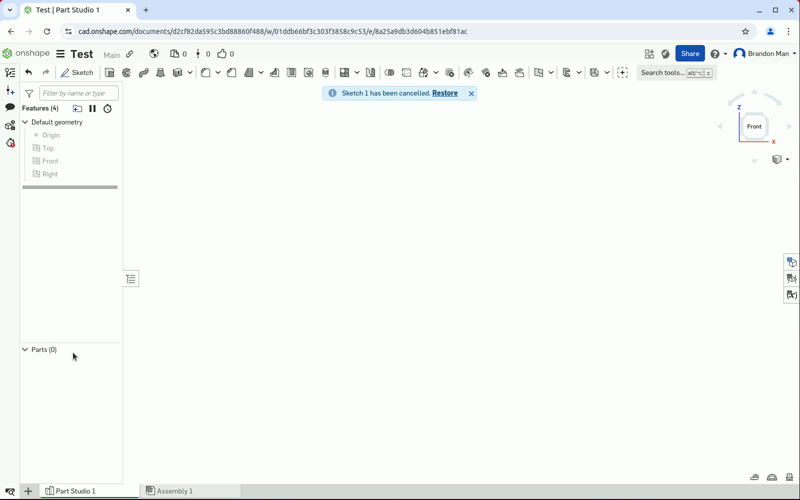
key_down(shift)
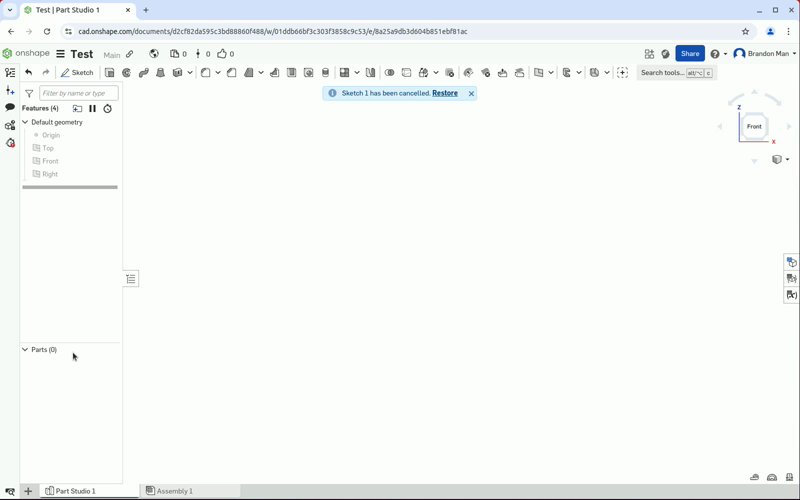
key(left)
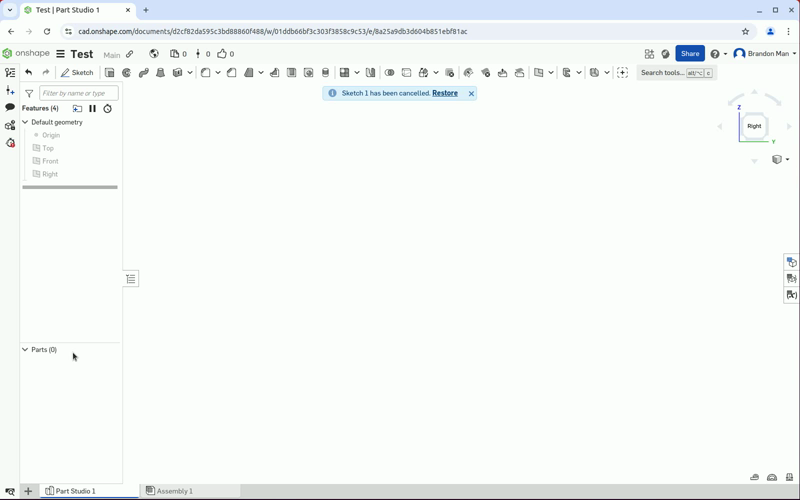
key_up(shift)
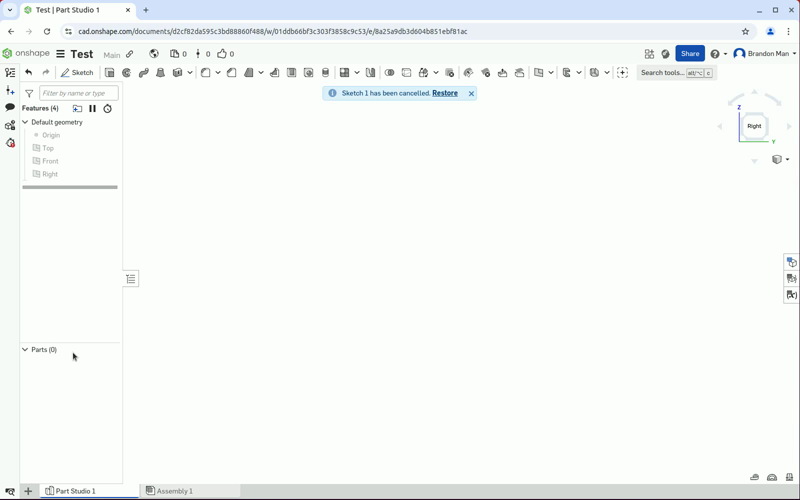
mouse_move(73, 352)
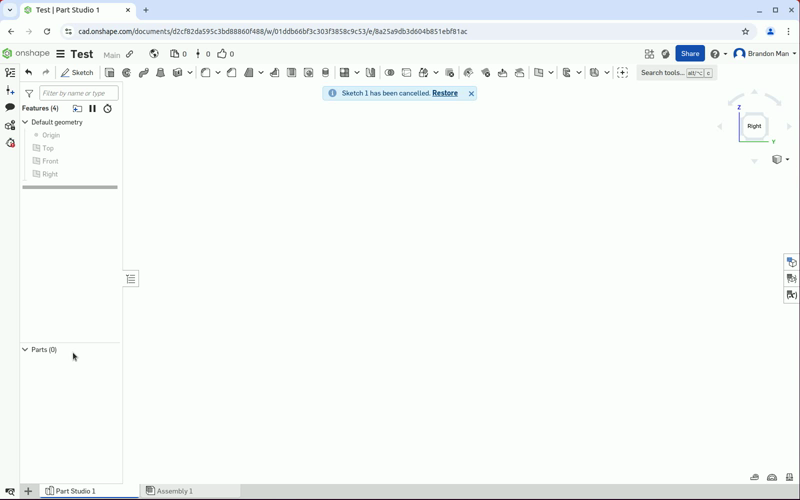
key(shift+y)
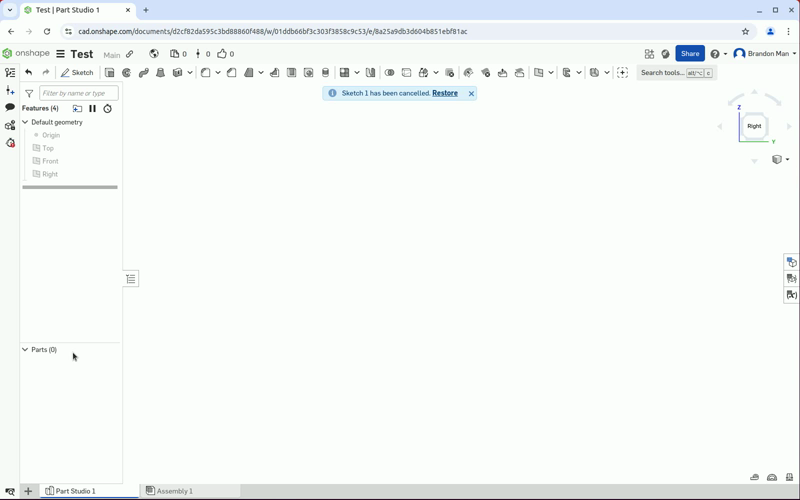
key(shift+s)
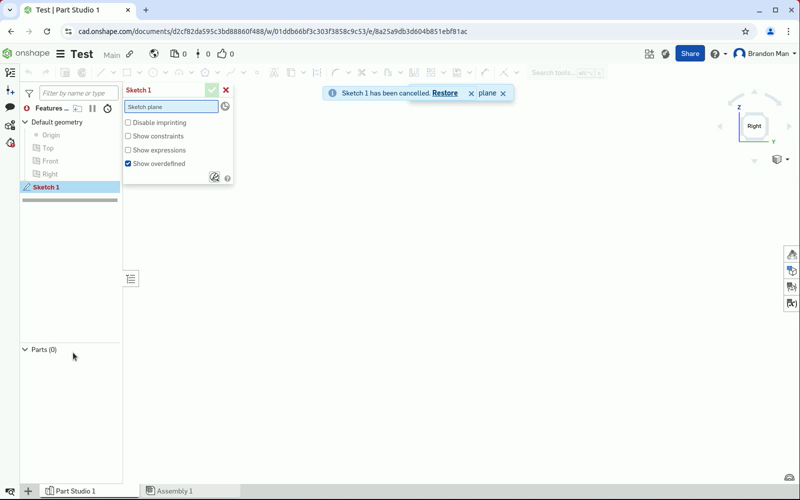
mouse_move(73, 176)
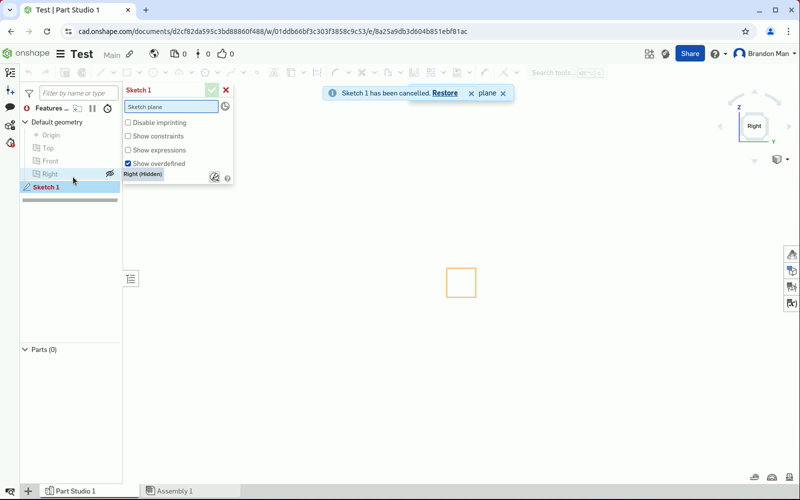
click(73, 176)
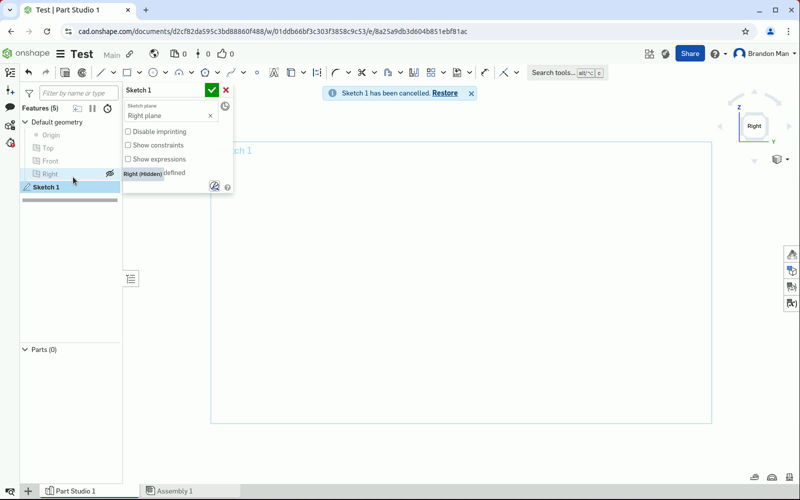
mouse_move(73, 352)
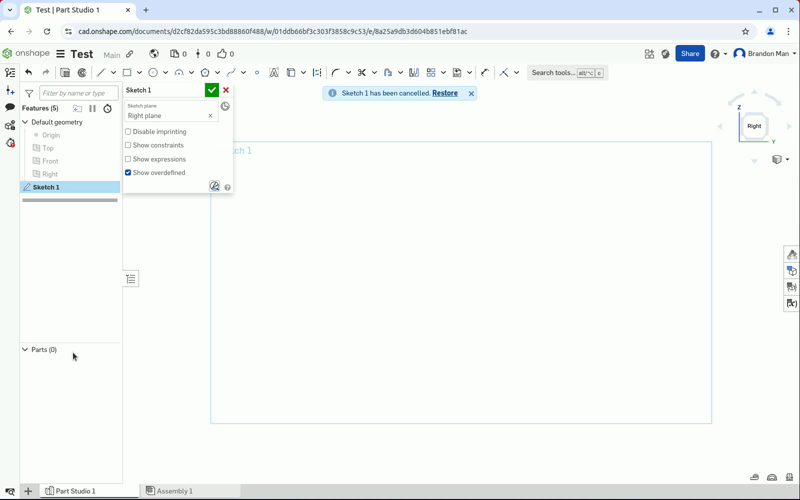
key(y)
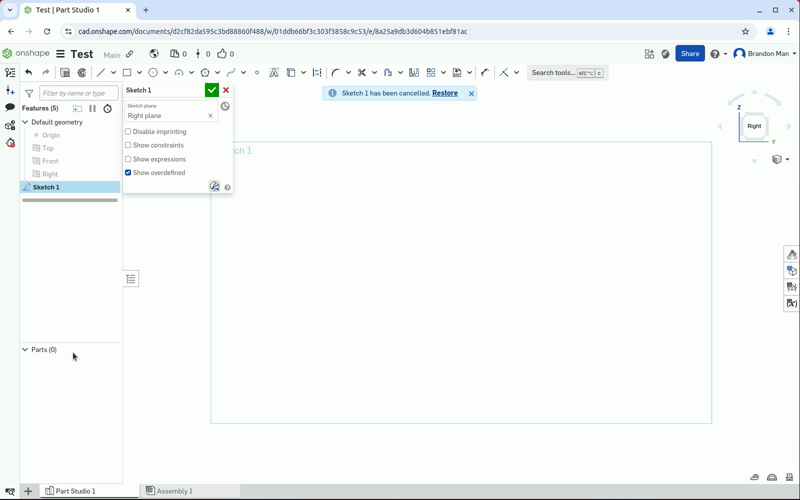
key(c)
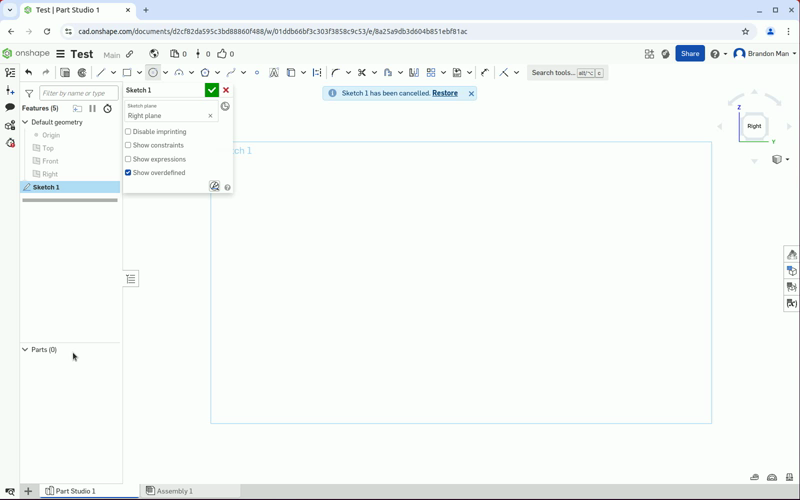
key_down(shift)
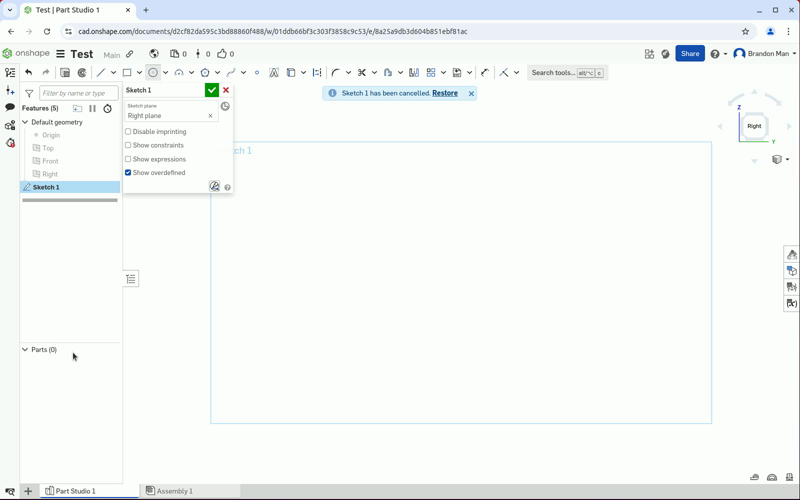
mouse_move(461, 282)
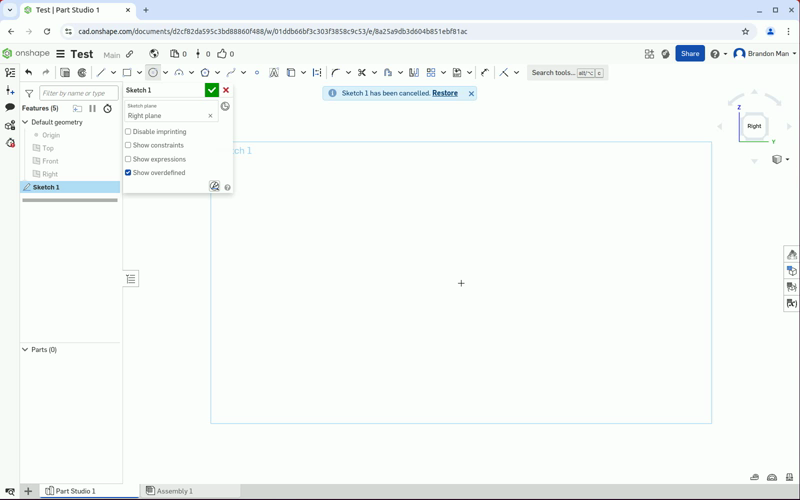
click(461, 282)
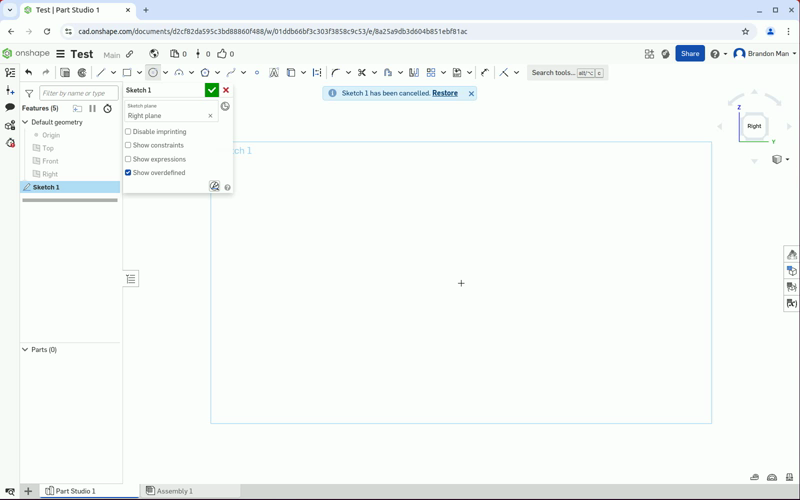
key_up(shift)
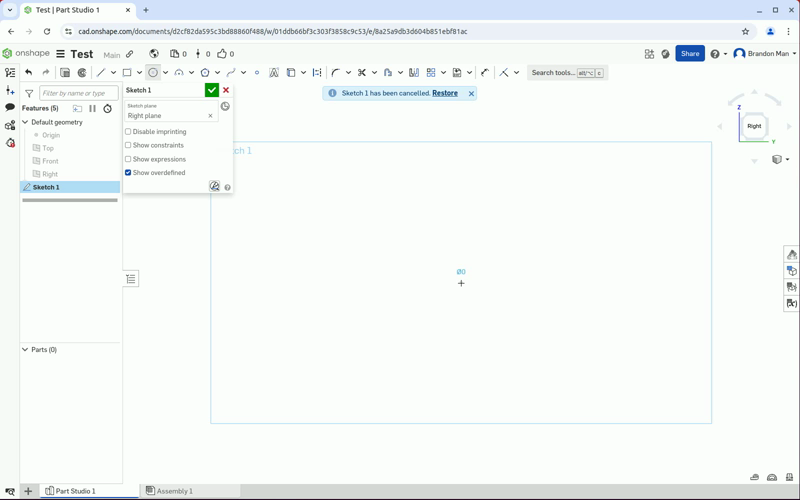
mouse_move(574, 282)
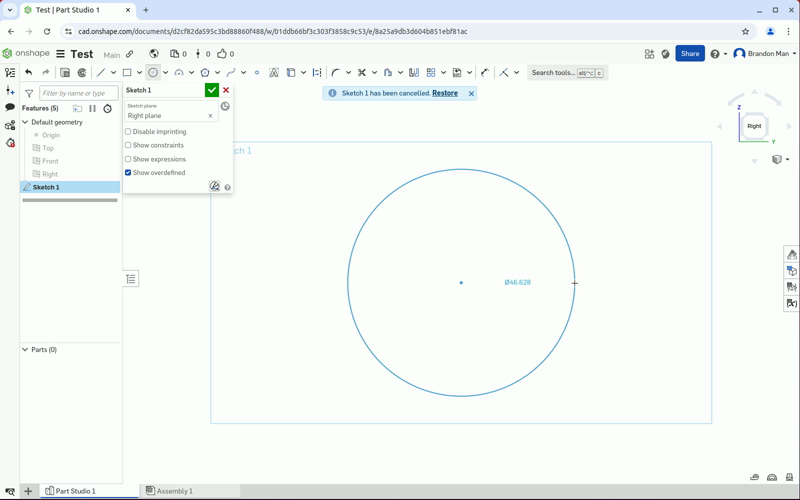
click(574, 282)
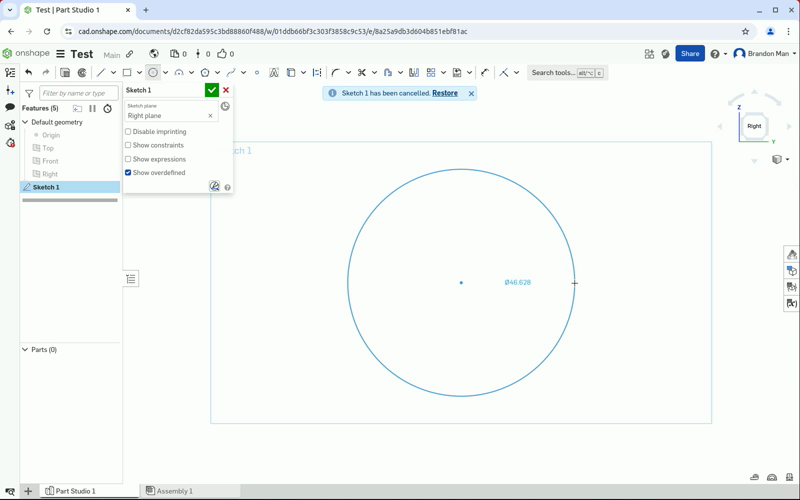
key(esc)
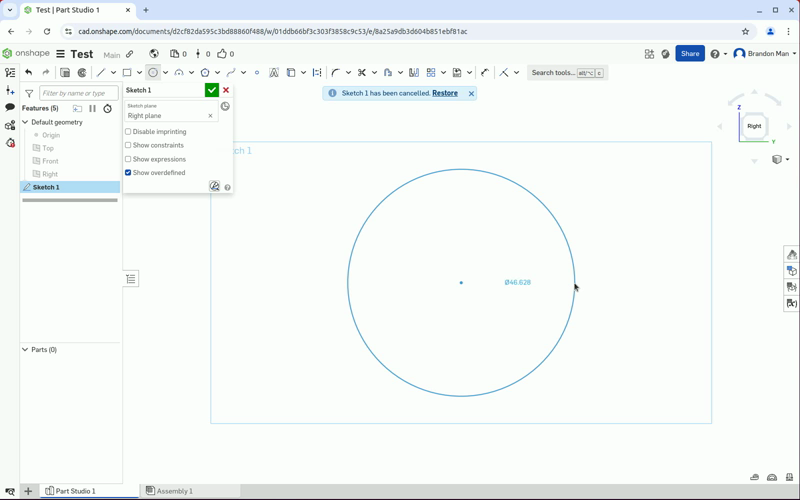
mouse_move(414, 221)
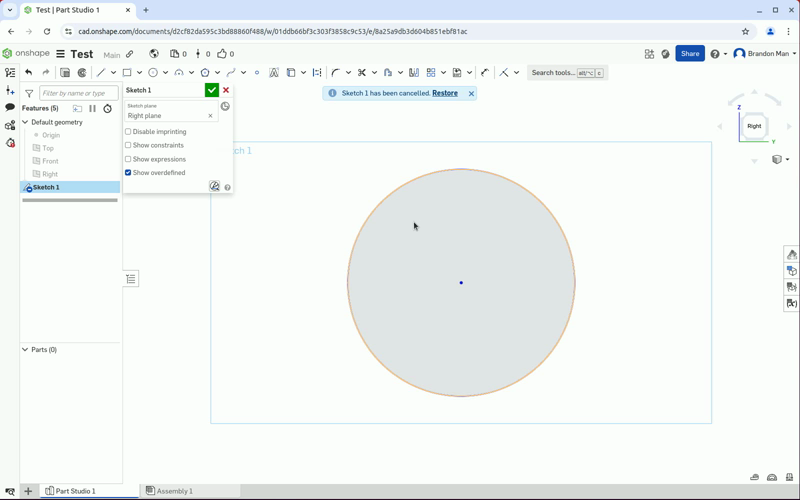
click(414, 221)
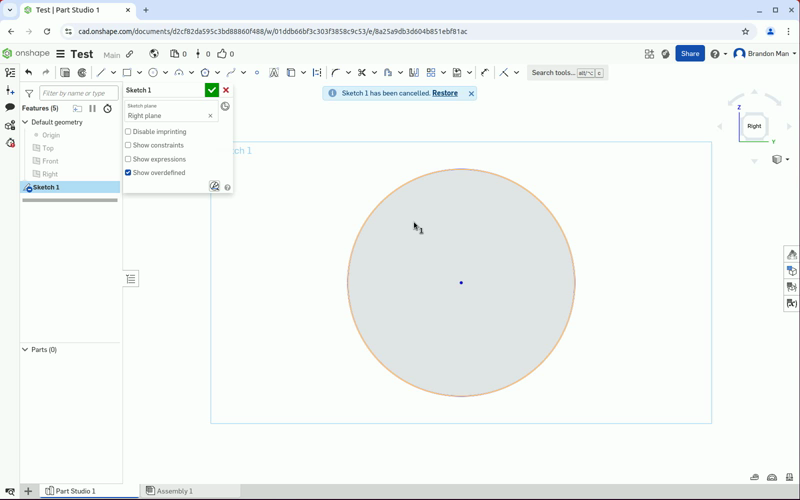
mouse_move(73, 352)
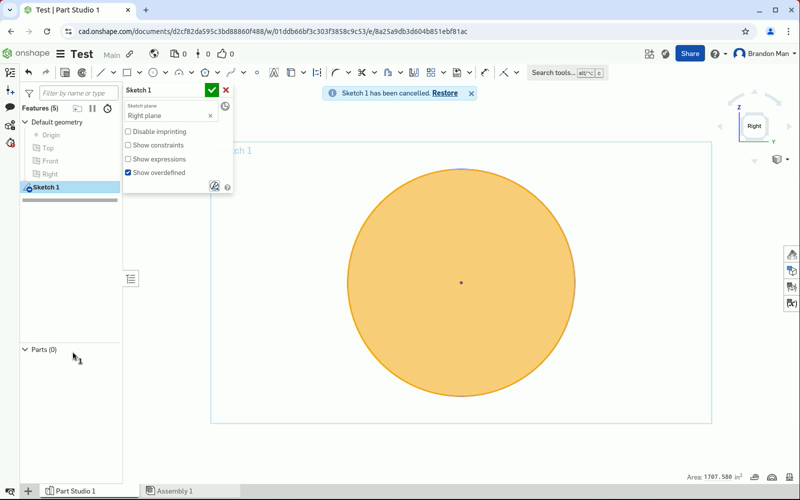
key(shift+y)
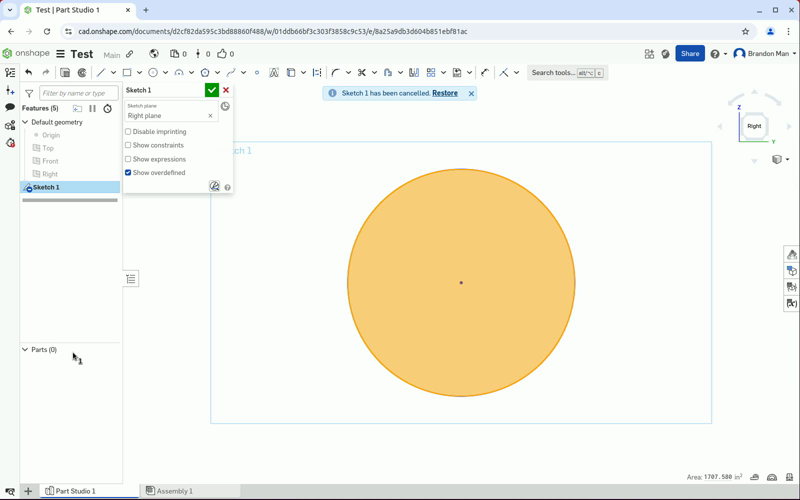
key(shift+e)
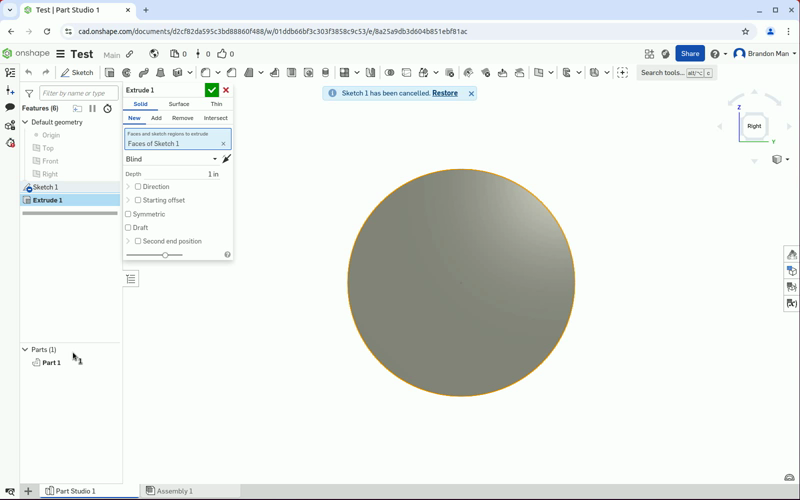
mouse_move(143, 106)
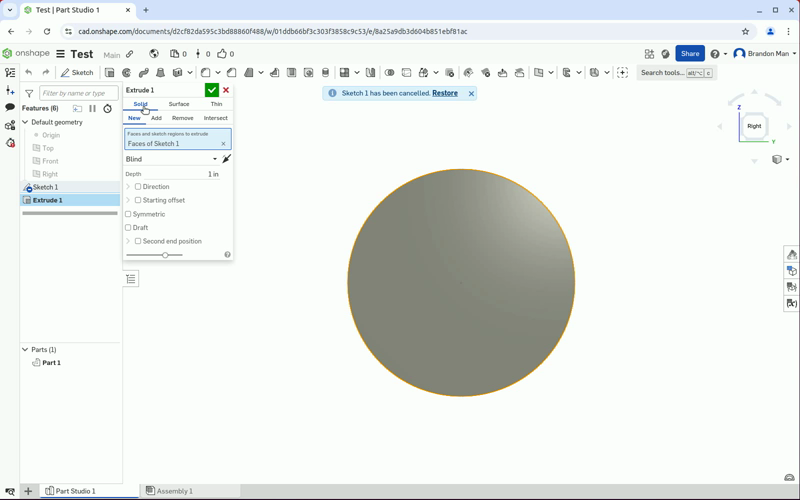
click(143, 106)
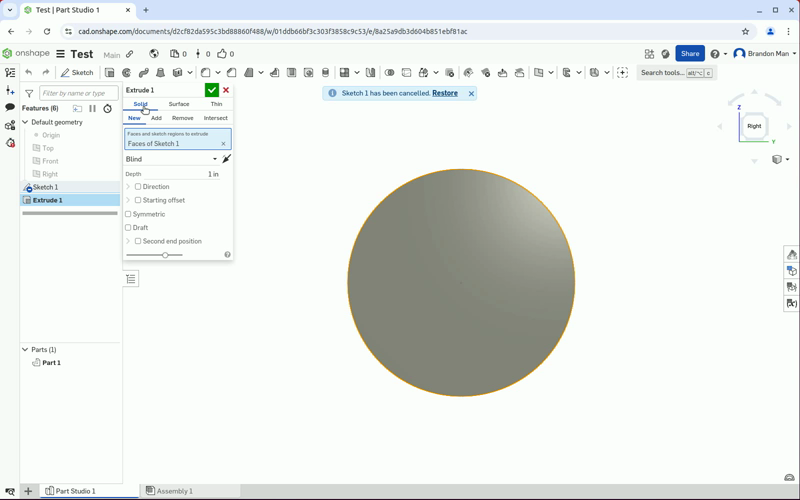
mouse_move(137, 120)
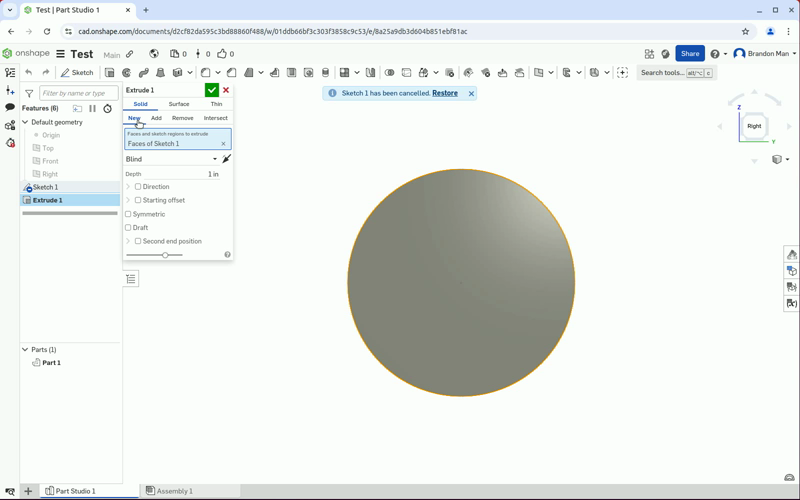
click(137, 120)
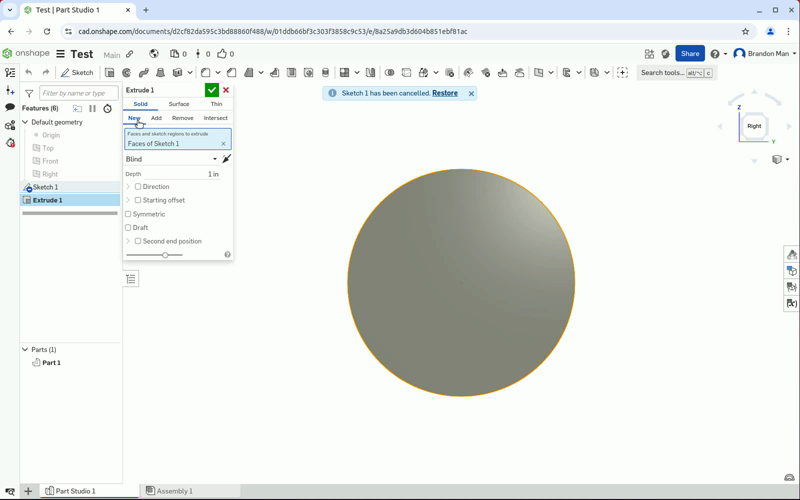
key(tab, 4)
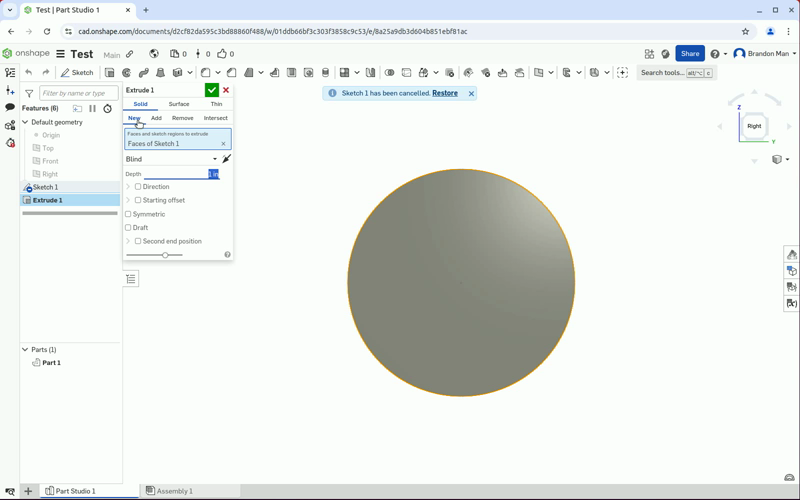
text(23.108)
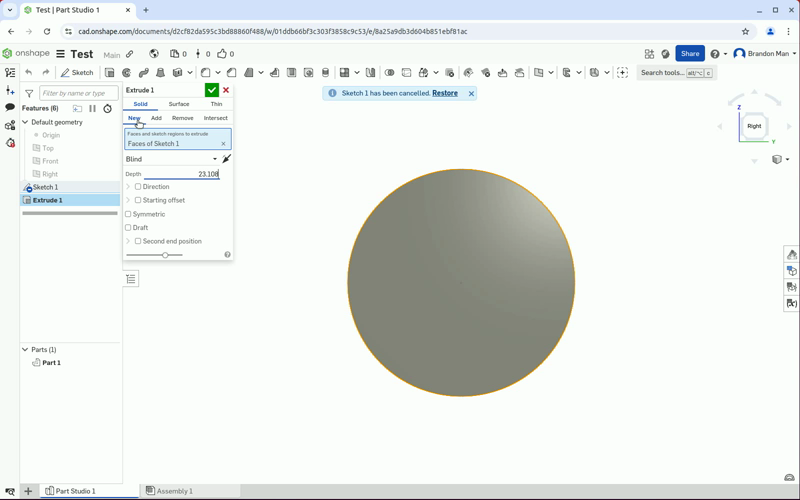
key(enter)
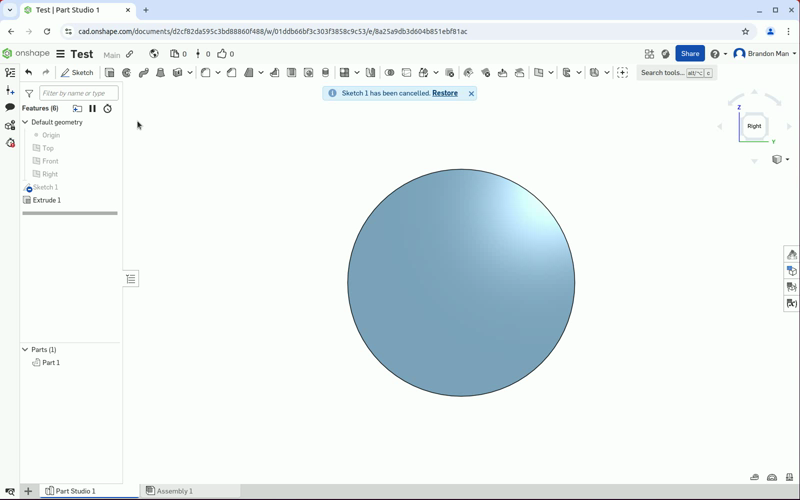
key(shift+h)
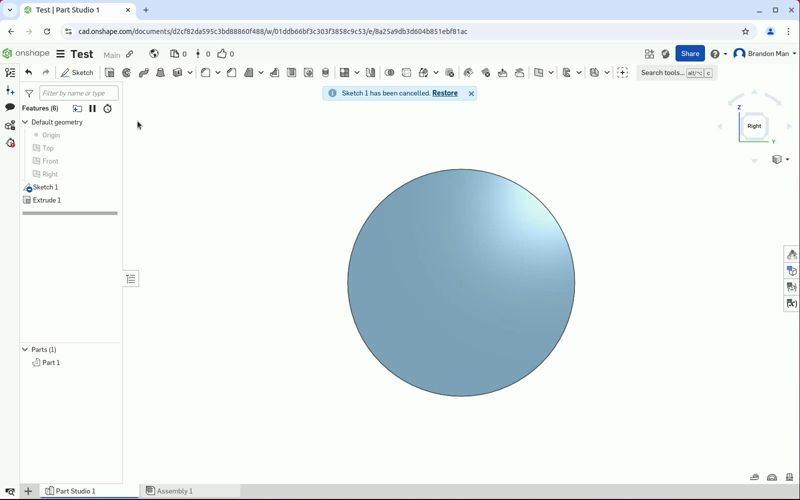
key(shift+h)
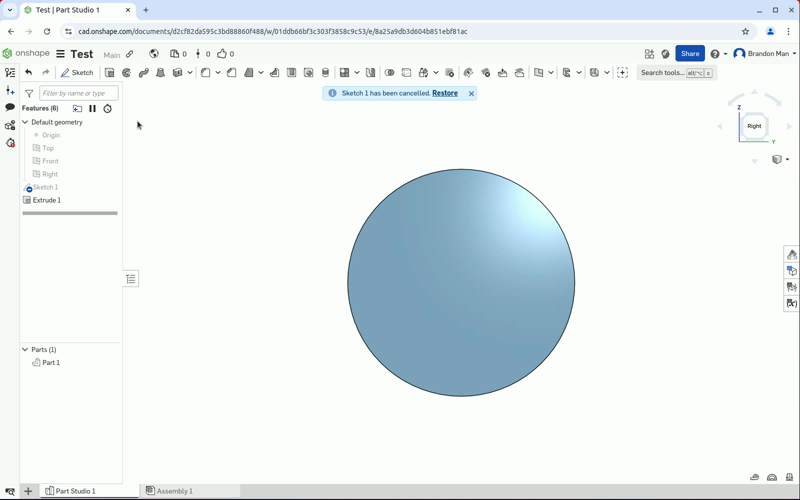
mouse_move(73, 189)
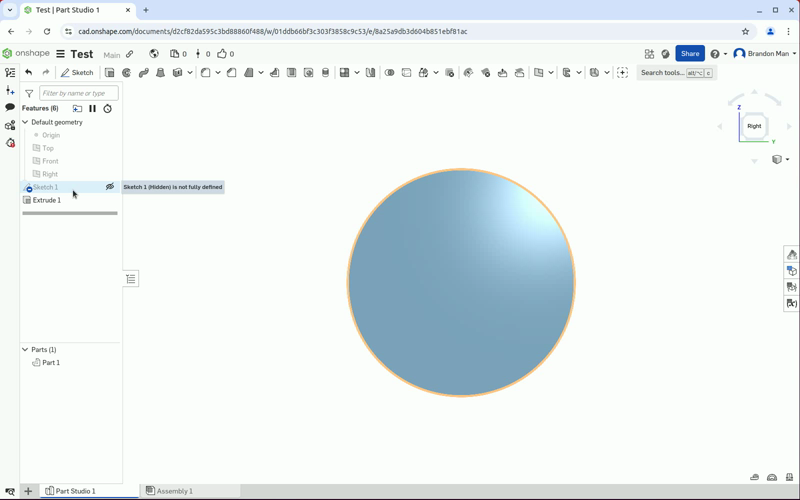
click(73, 189)
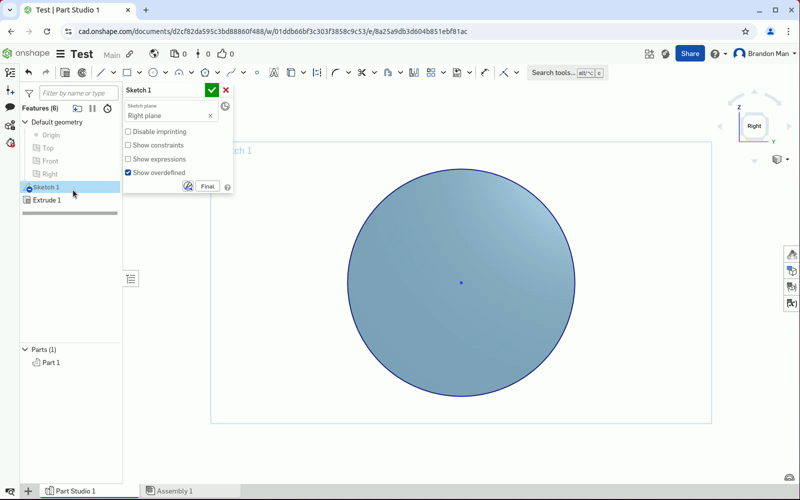
mouse_move(229, 92)
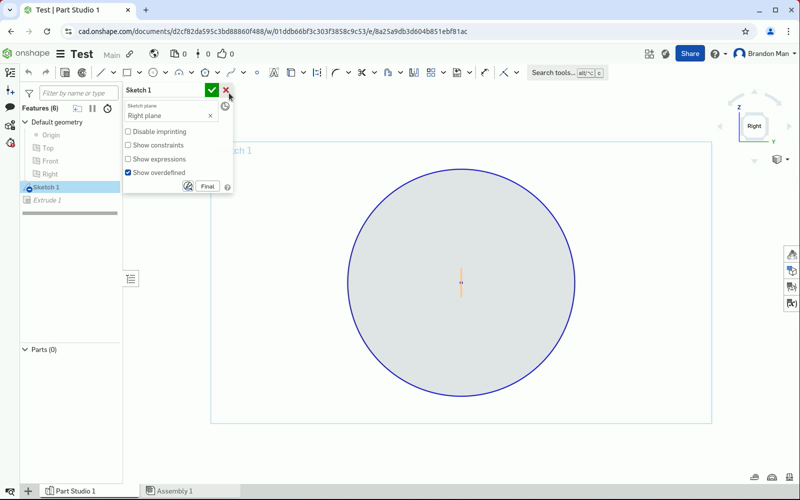
click(229, 92)
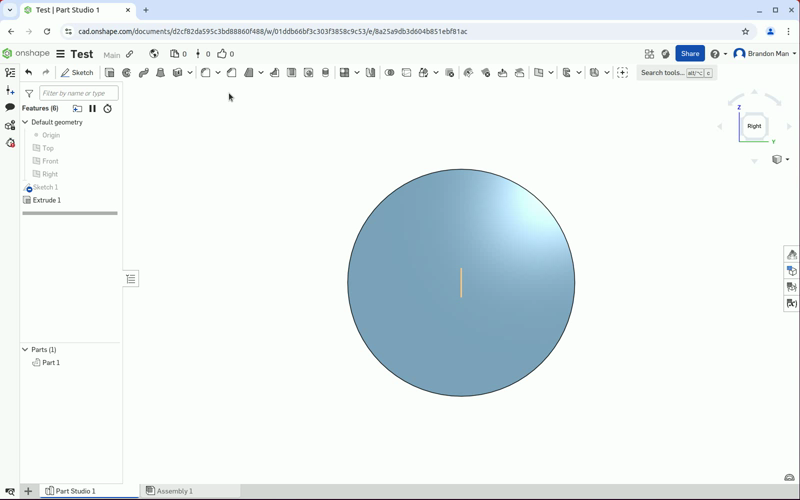
mouse_move(541, 75)
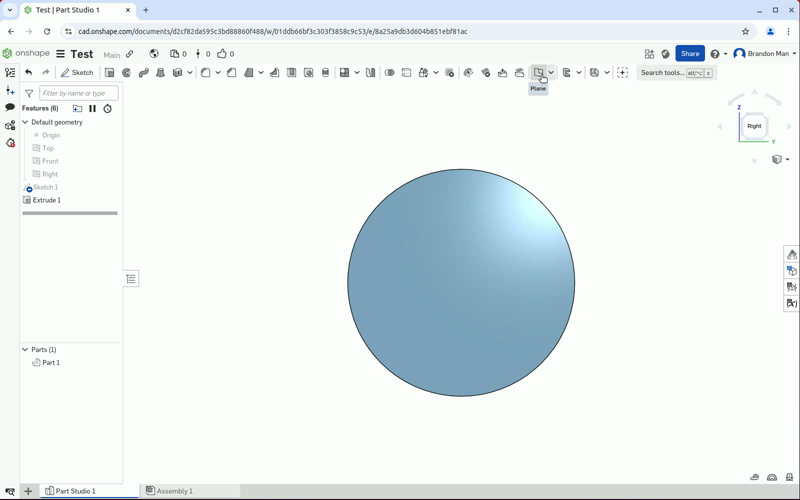
click(541, 75)
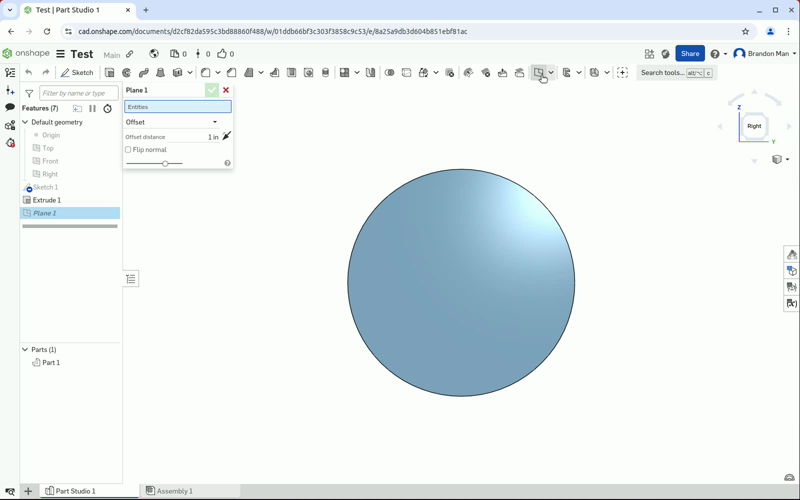
mouse_move(73, 176)
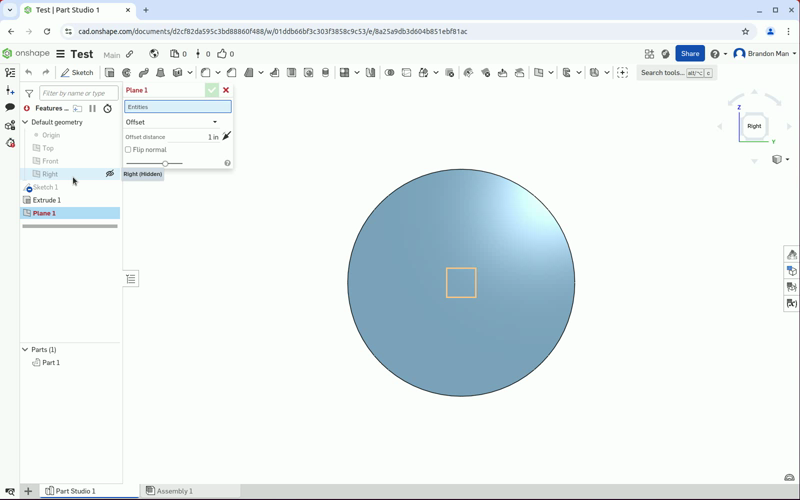
click(73, 176)
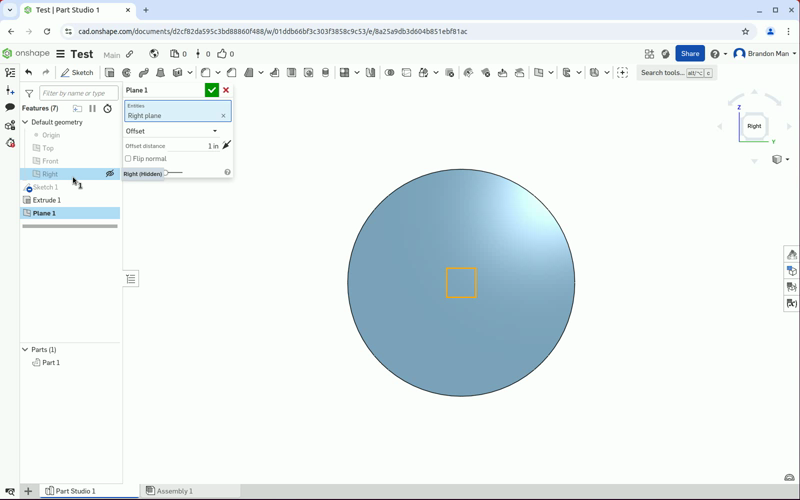
key(tab, 2)
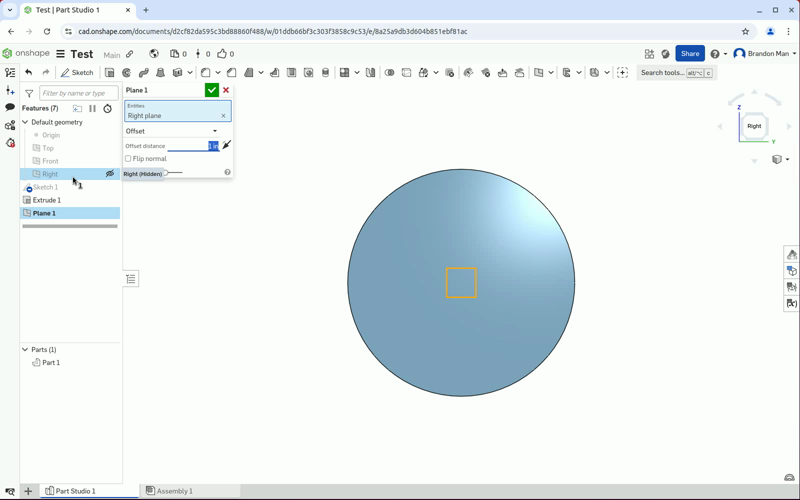
text(23.108)
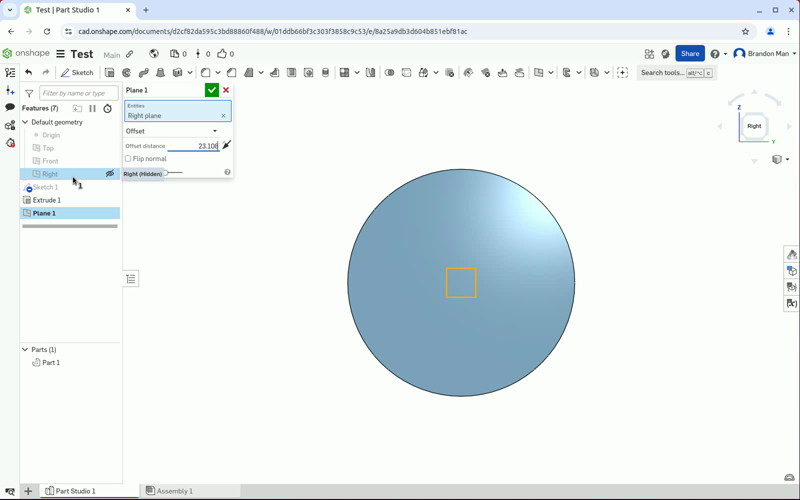
key(enter, 2)
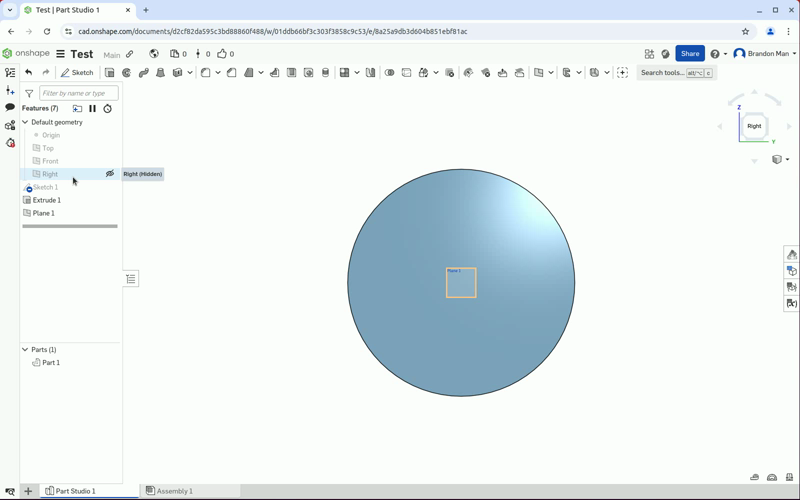
key(shift+s)
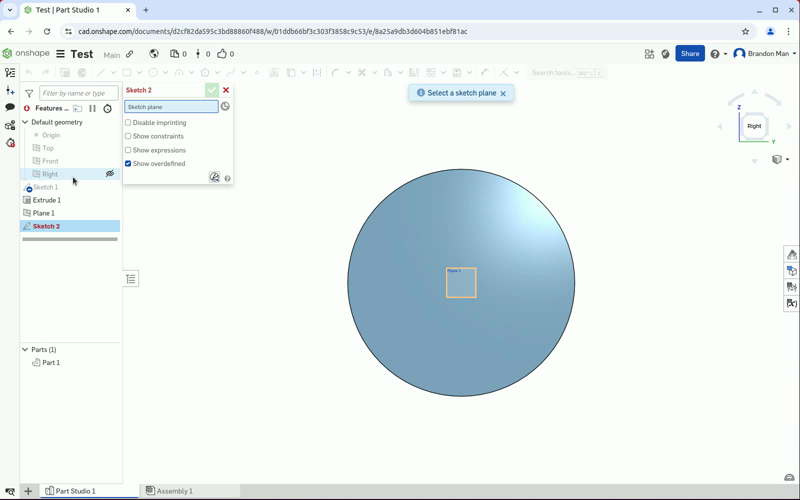
mouse_move(73, 215)
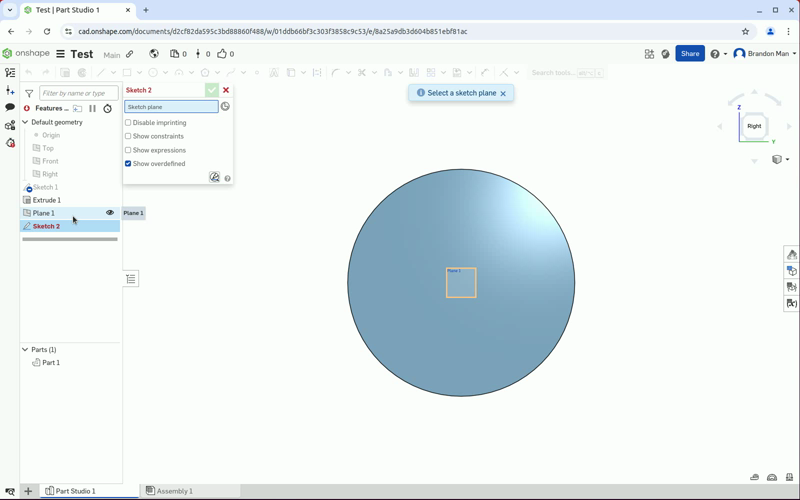
click(73, 215)
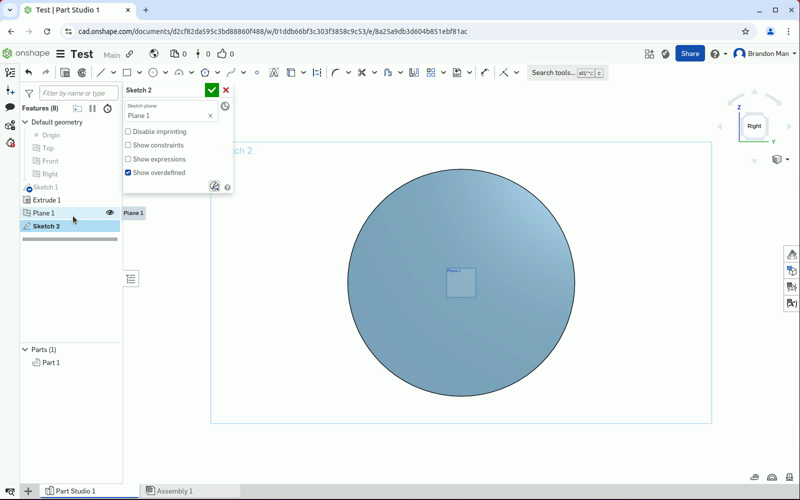
mouse_move(73, 352)
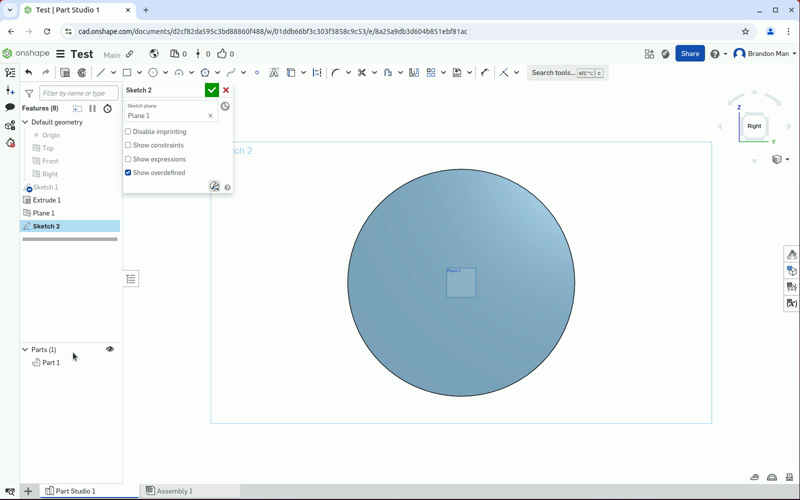
key(y)
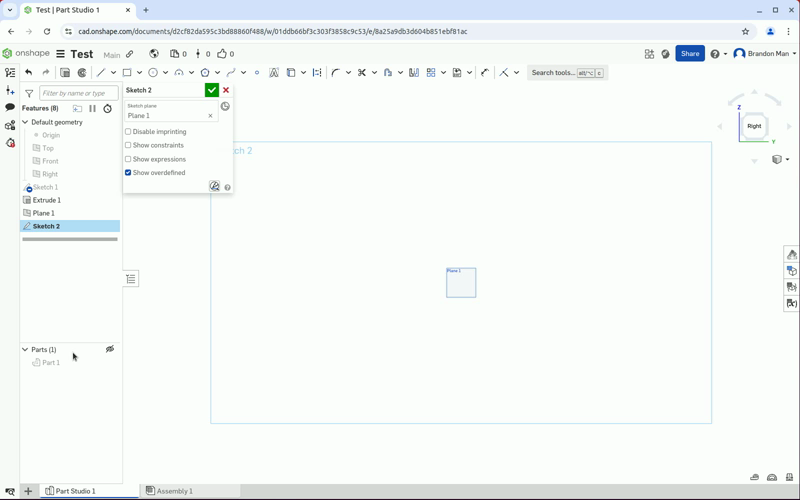
key(c)
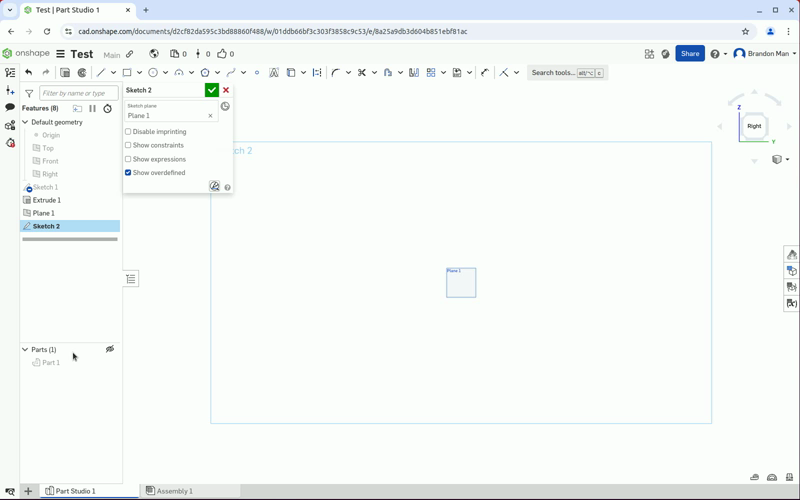
key_down(shift)
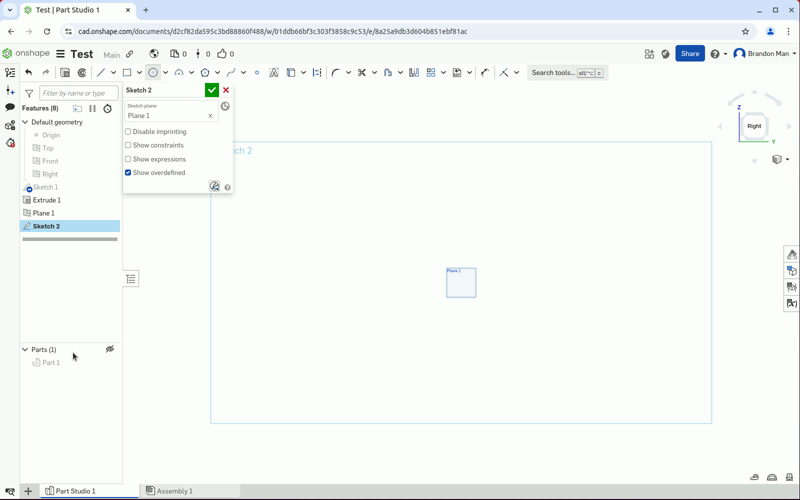
mouse_move(461, 282)
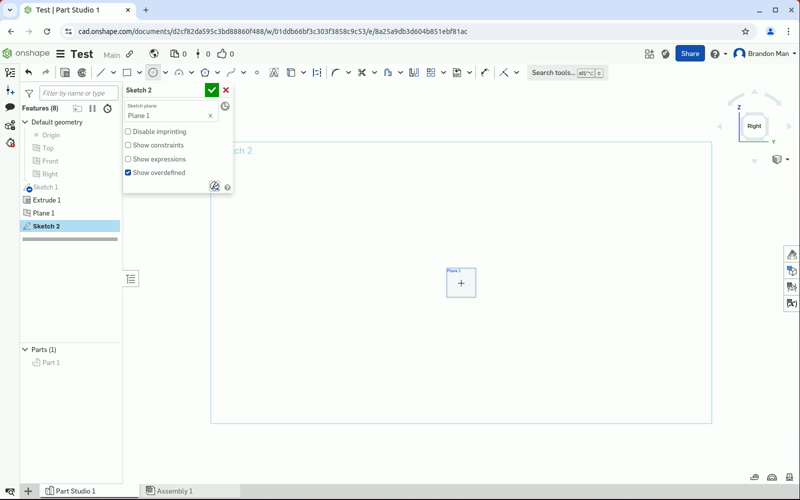
click(461, 282)
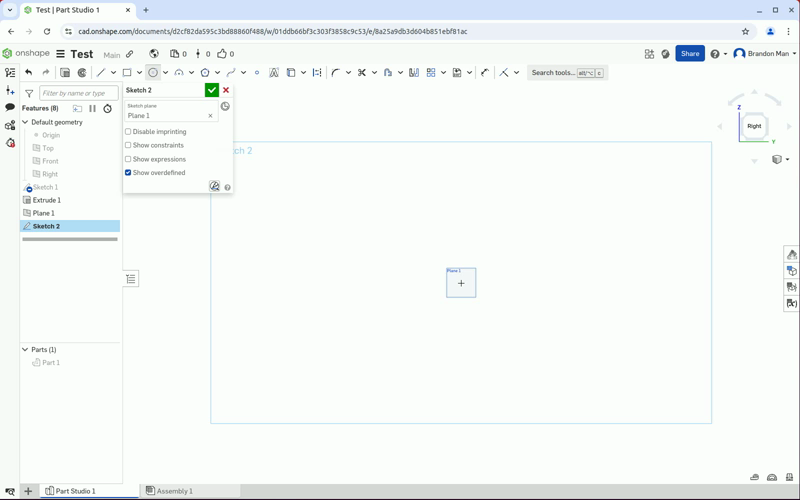
key_up(shift)
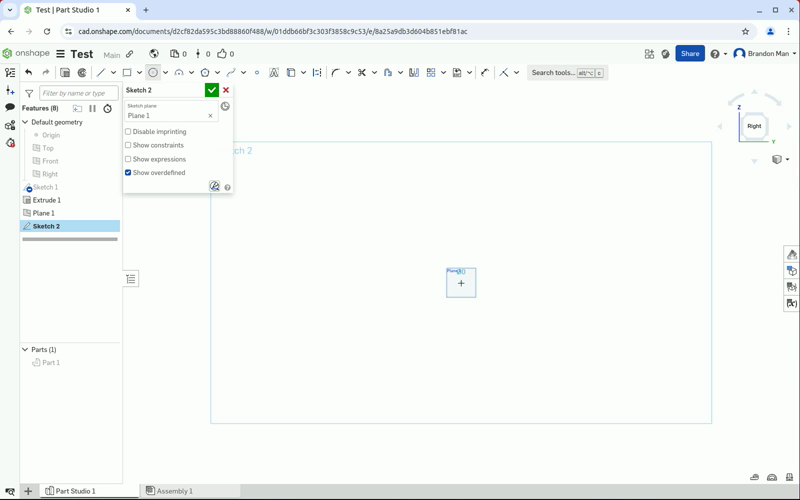
mouse_move(495, 282)
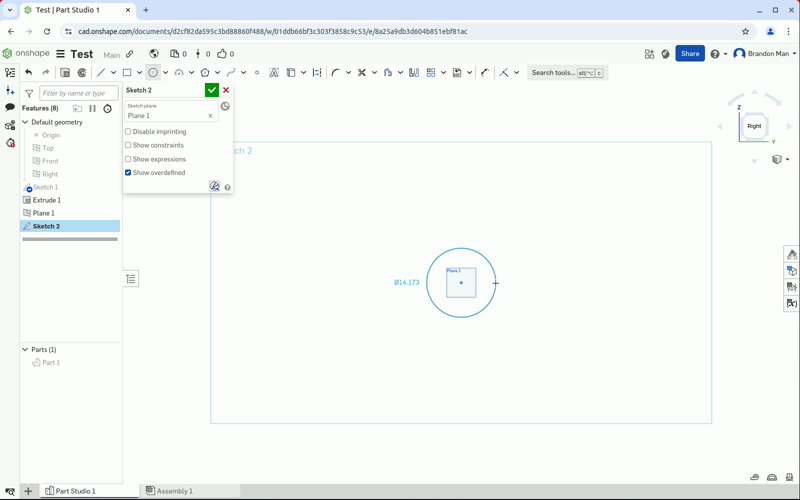
click(495, 282)
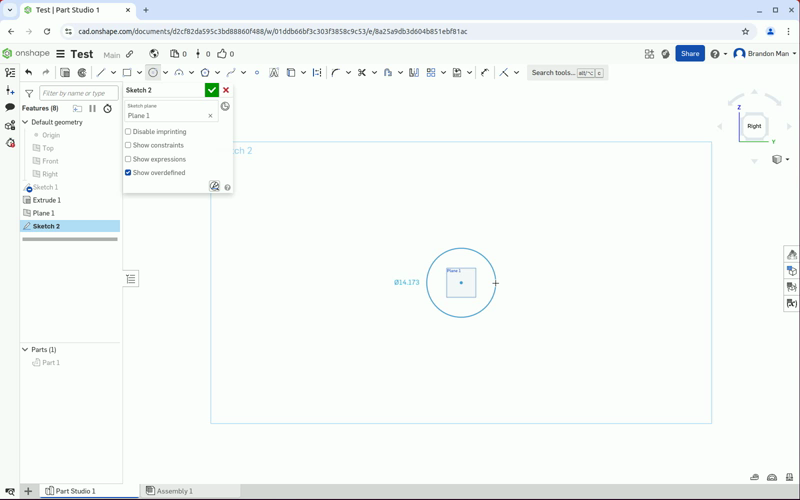
key(esc)
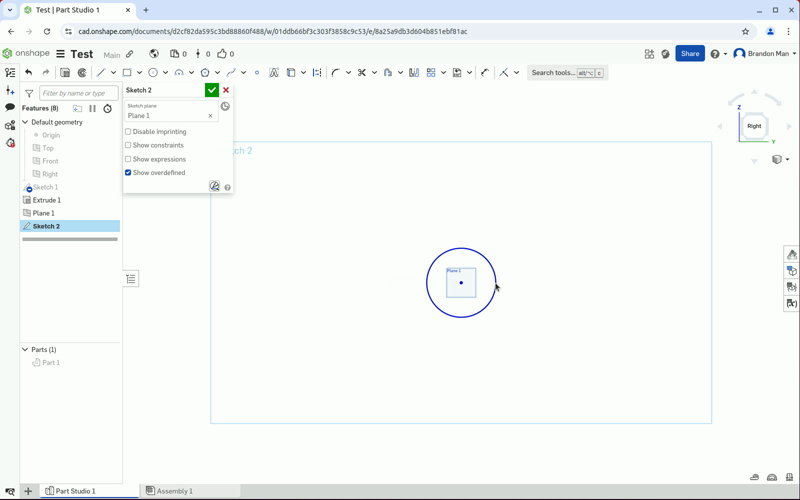
mouse_move(473, 260)
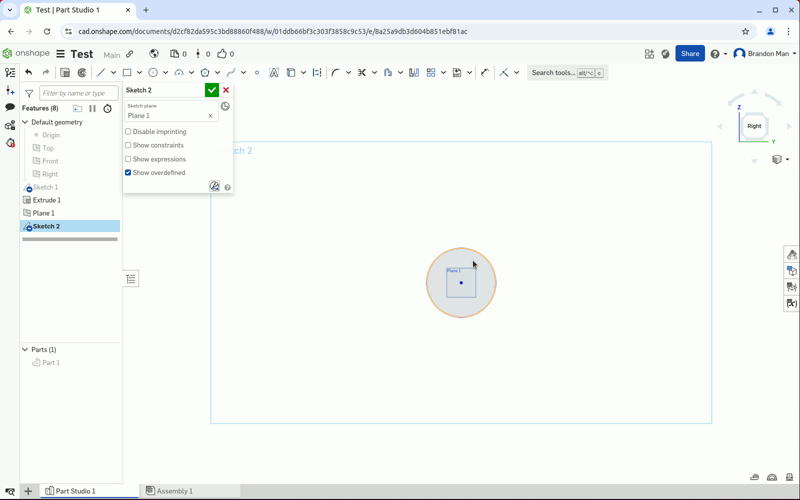
click(473, 260)
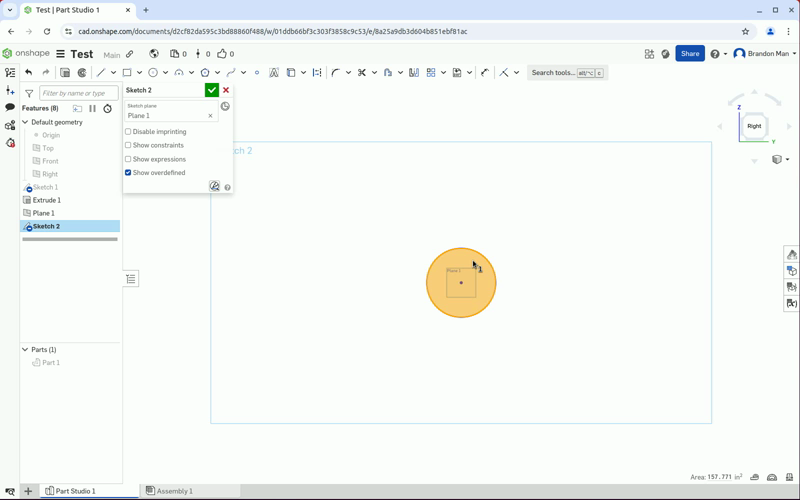
mouse_move(73, 352)
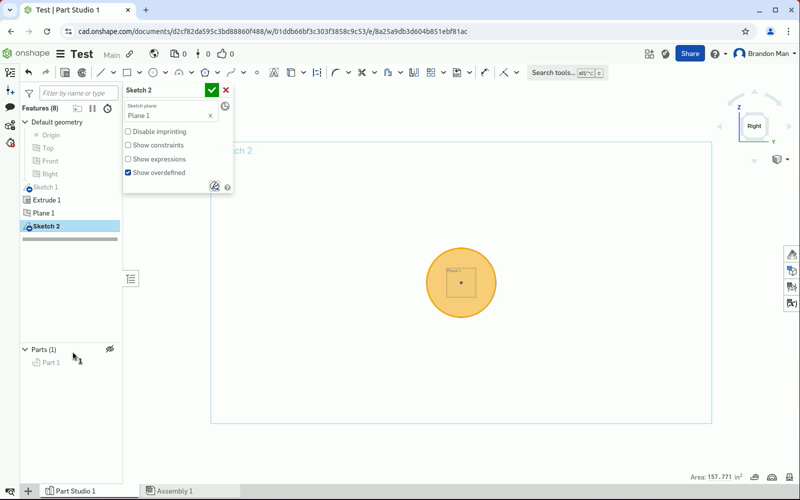
key(shift+y)
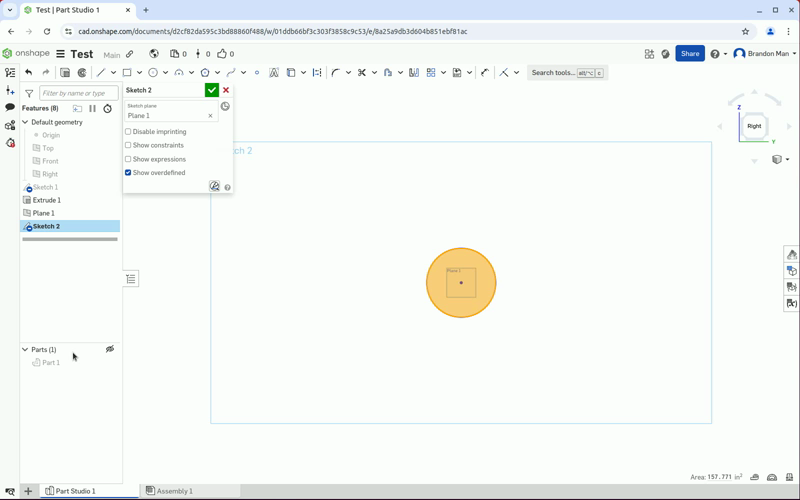
key(shift+e)
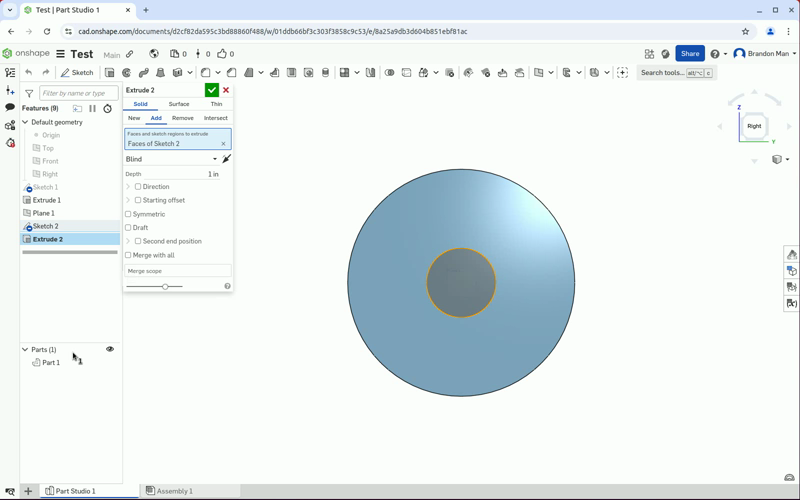
mouse_move(143, 106)
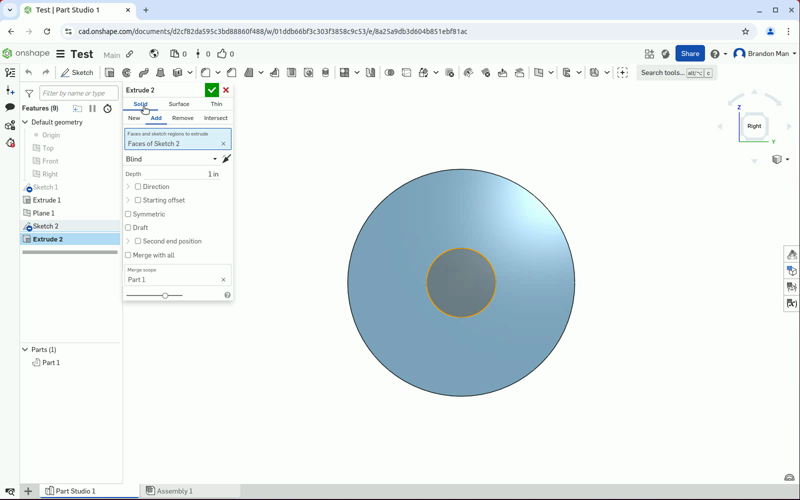
click(143, 106)
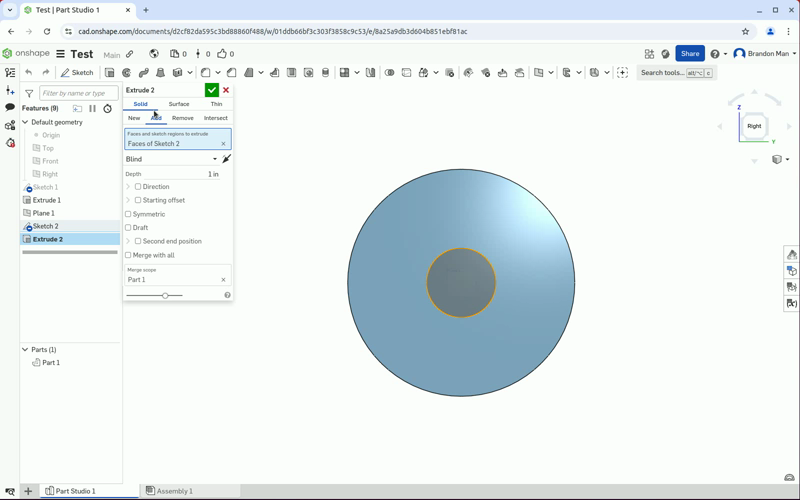
mouse_move(186, 120)
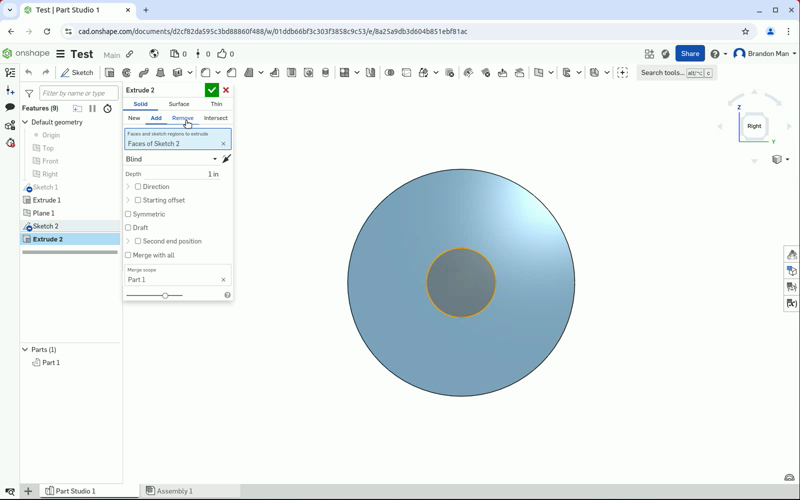
click(186, 120)
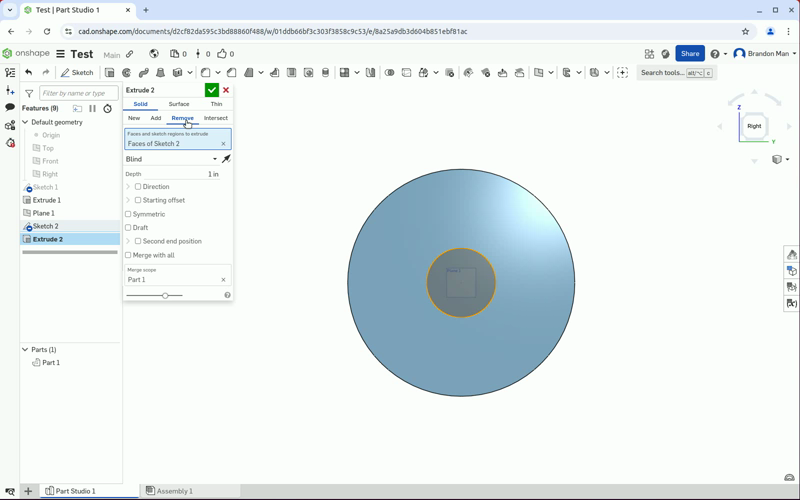
key(tab, 4)
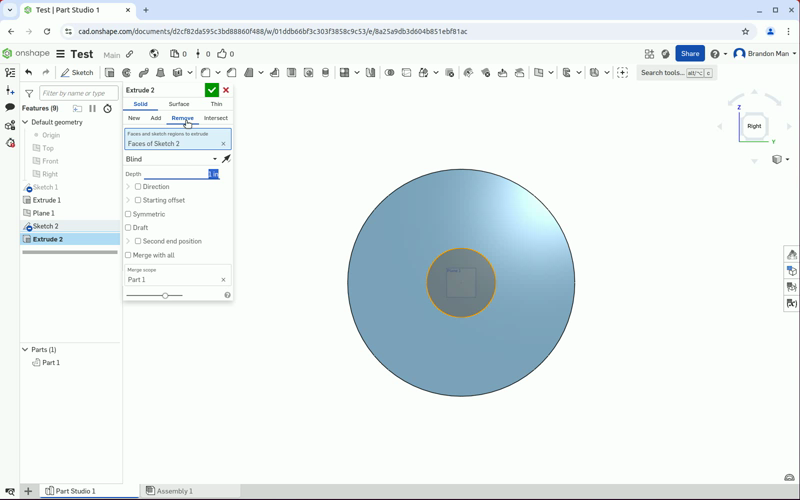
text(11.554)
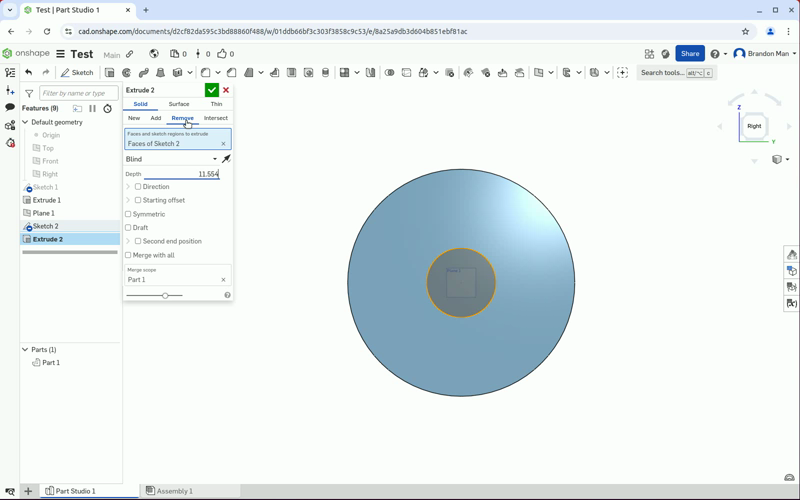
key(tab, 6)
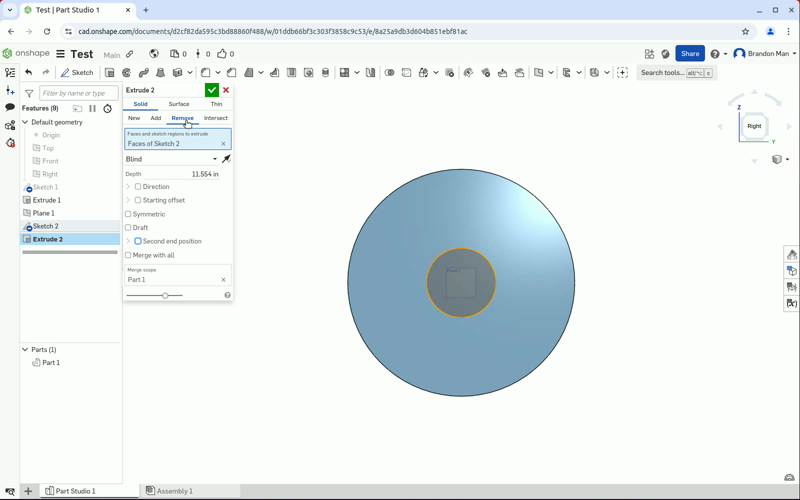
key(space)
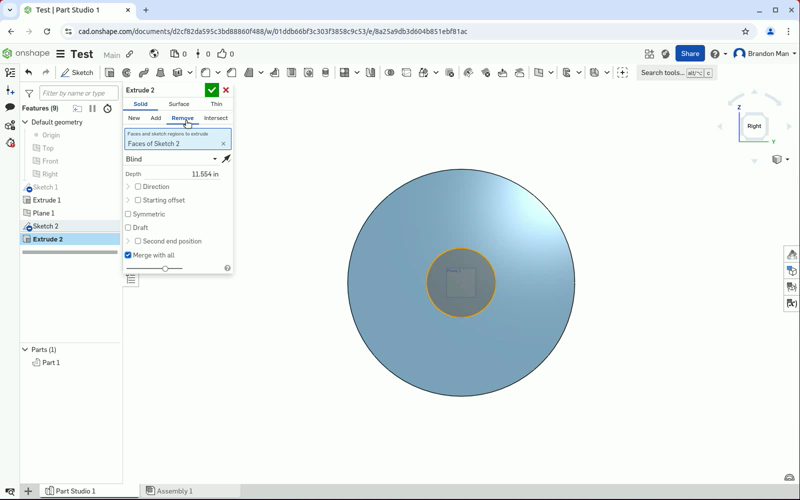
key(enter)
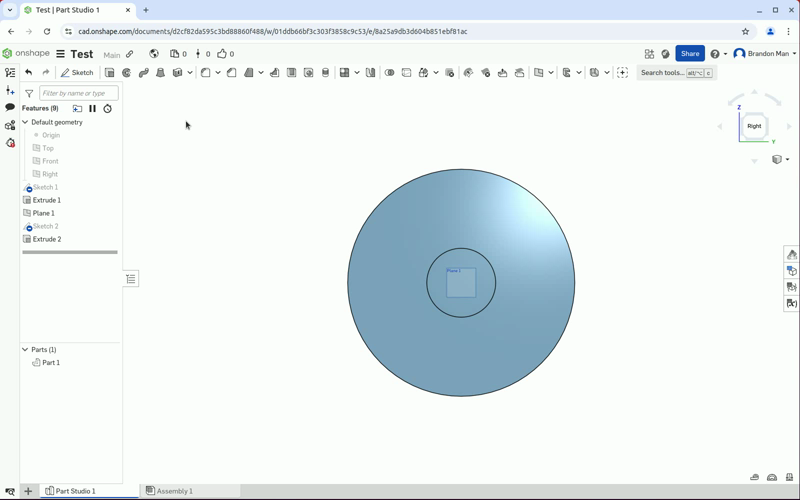
key(shift+h)
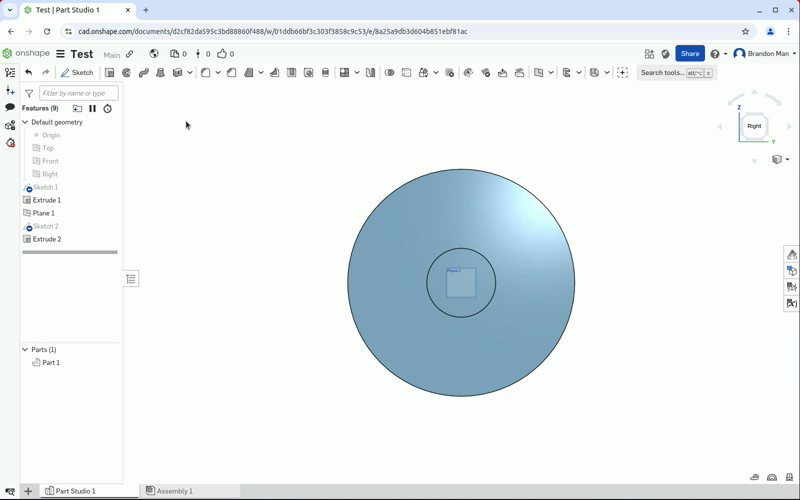
key(shift+h)
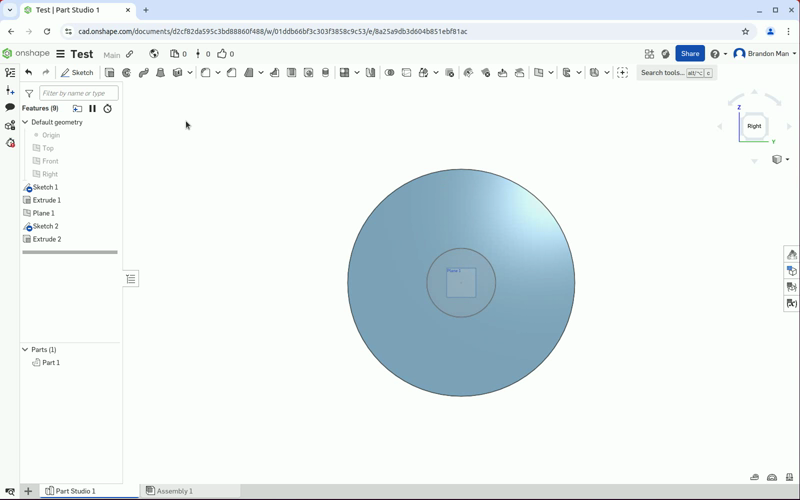
key(shift+7)
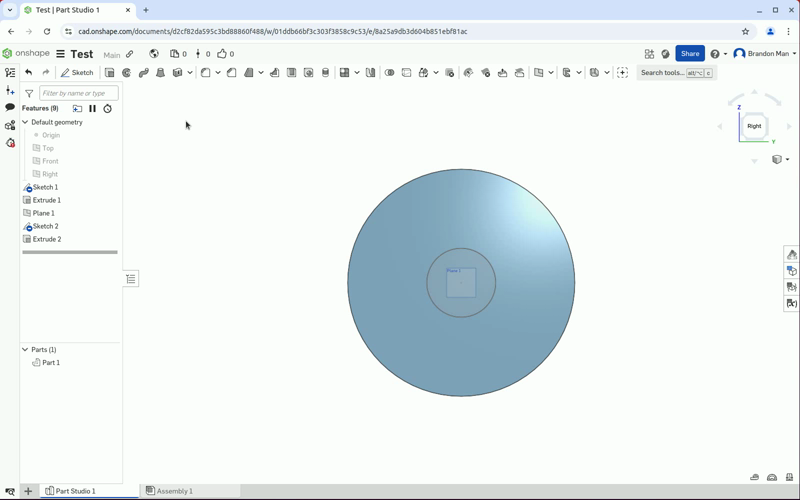
key(right, 2)
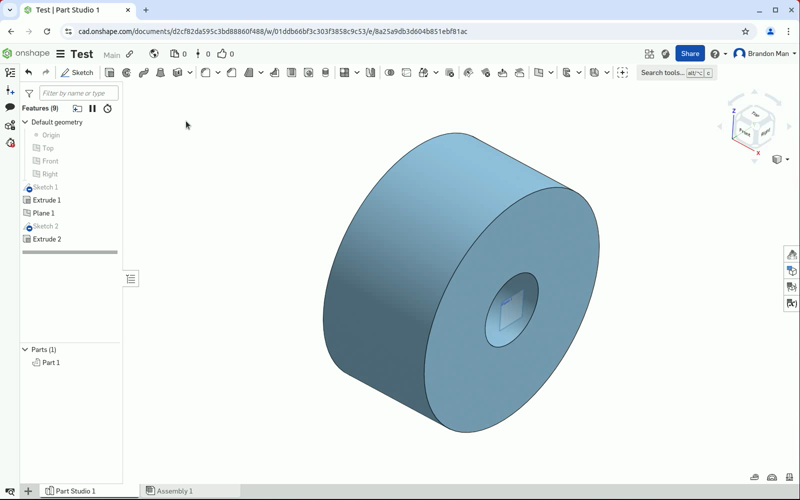
key(down, 2)
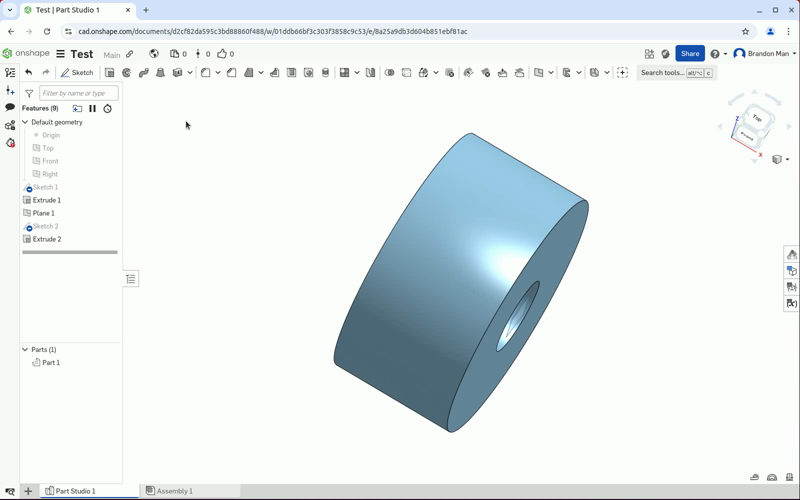
key(up, 2)
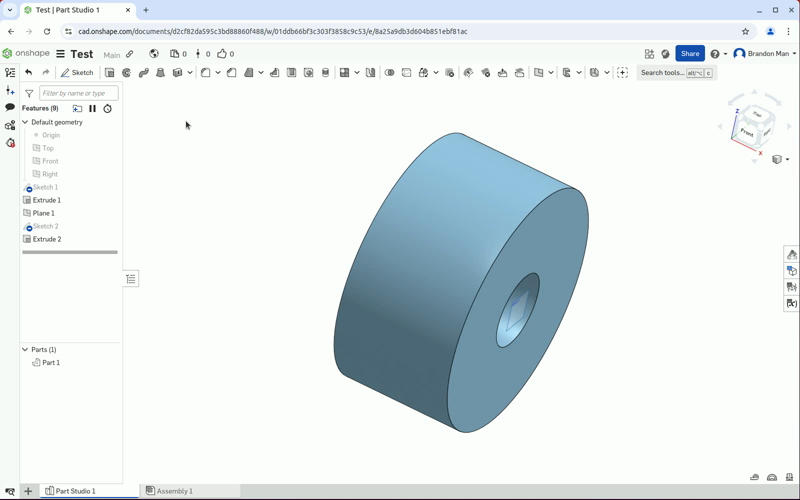
key(left, 2)
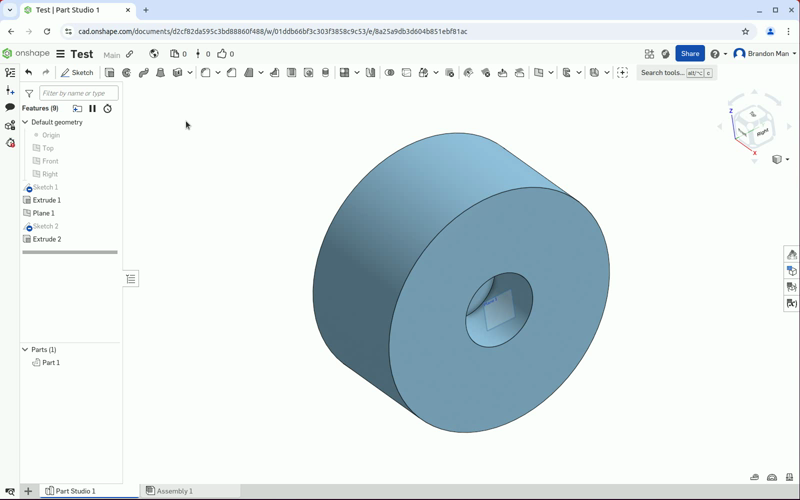
mouse_move(73, 189)
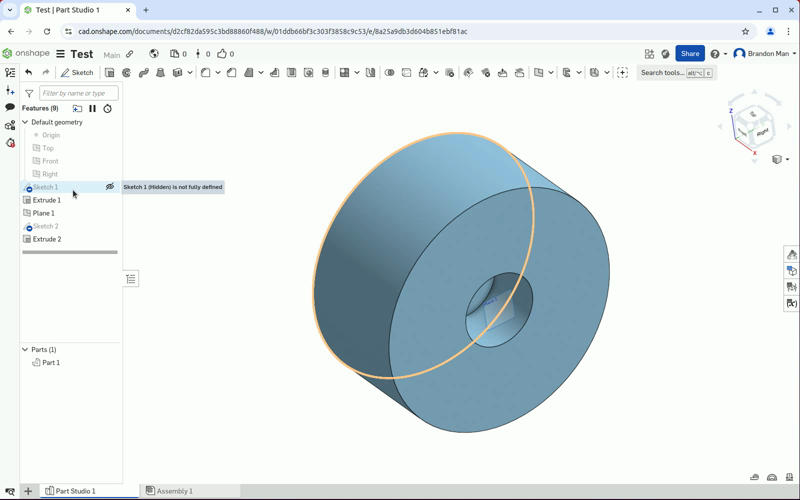
click(73, 189)